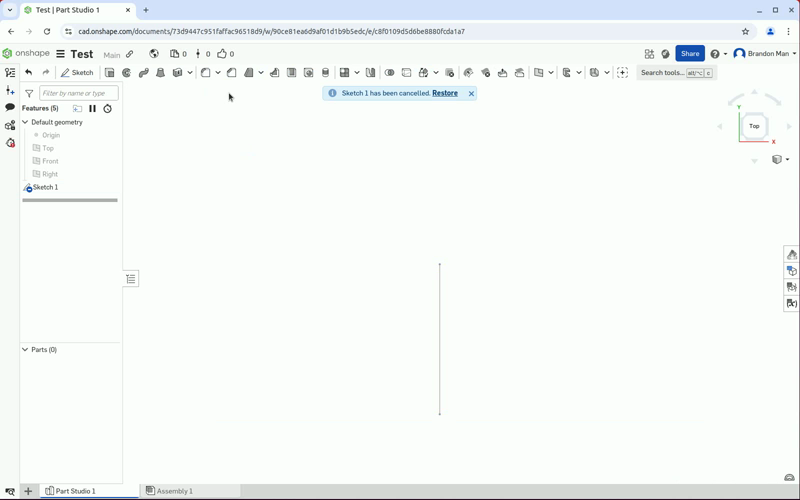
key(shift+h)
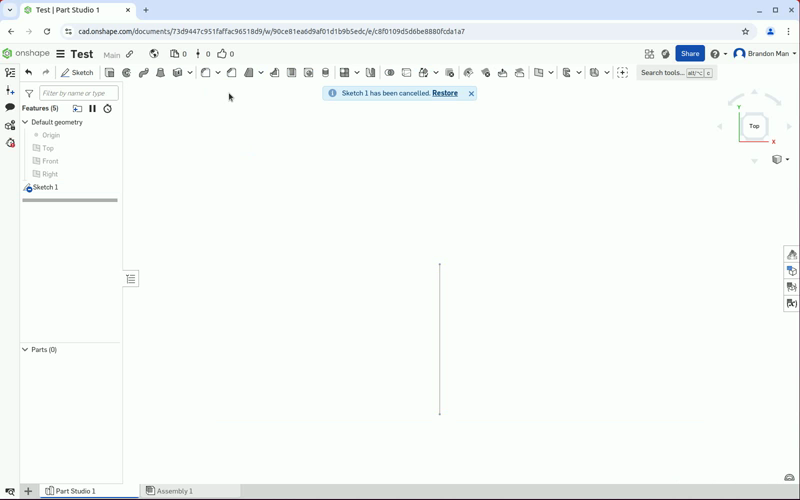
key(shift+s)
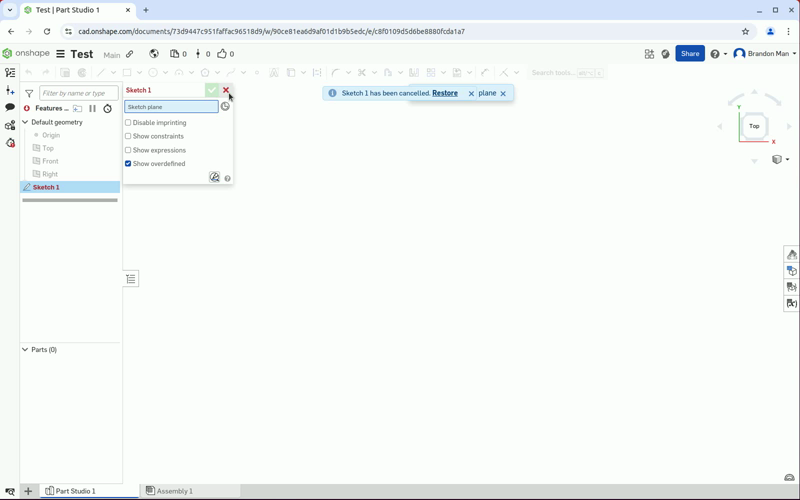
mouse_move(73, 150)
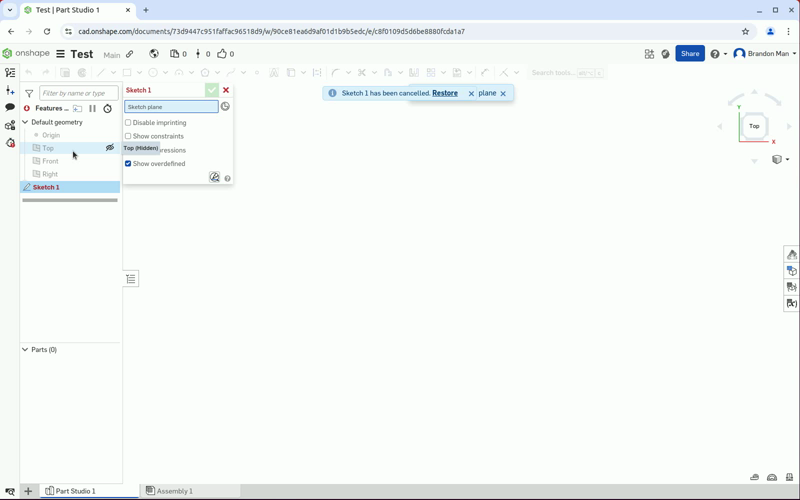
click(73, 150)
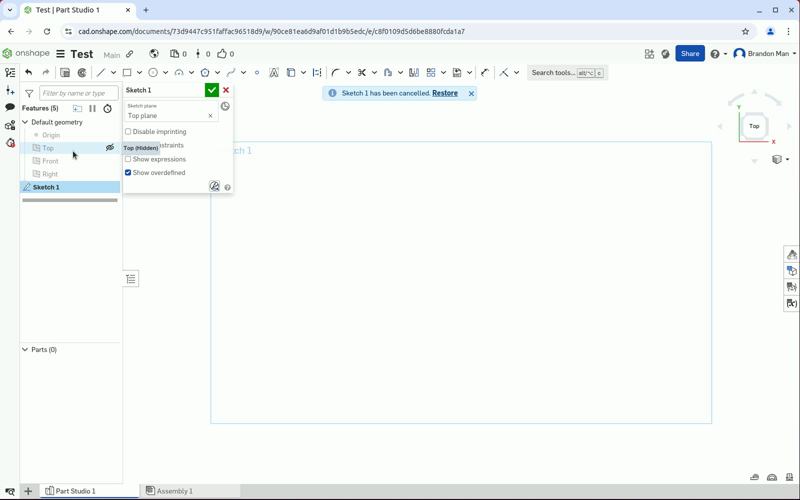
mouse_move(73, 352)
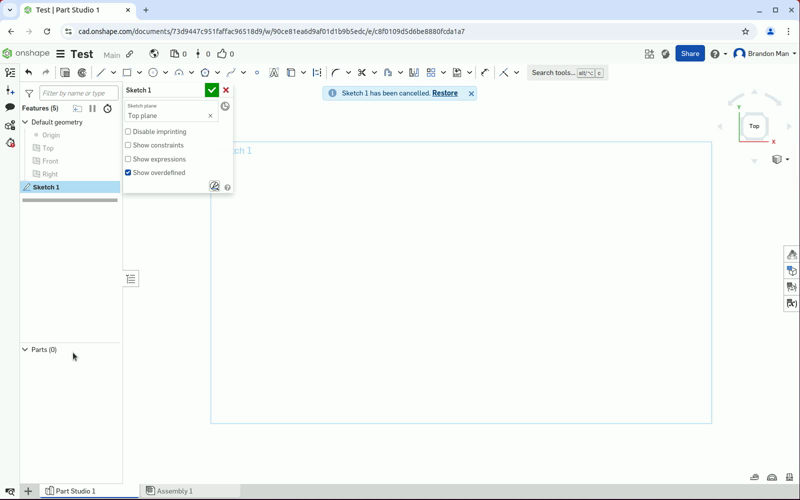
key(y)
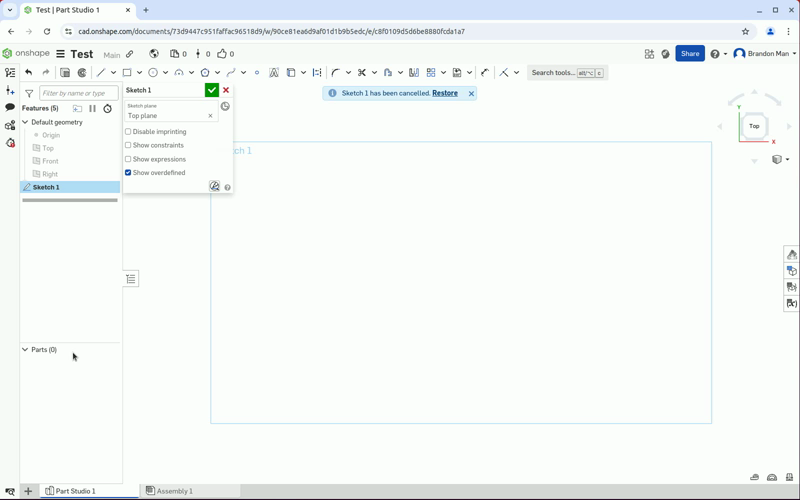
key(l)
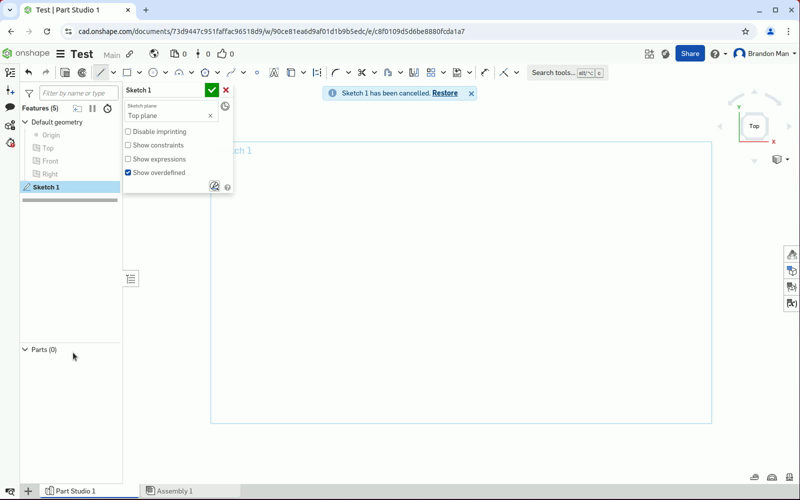
key_down(shift)
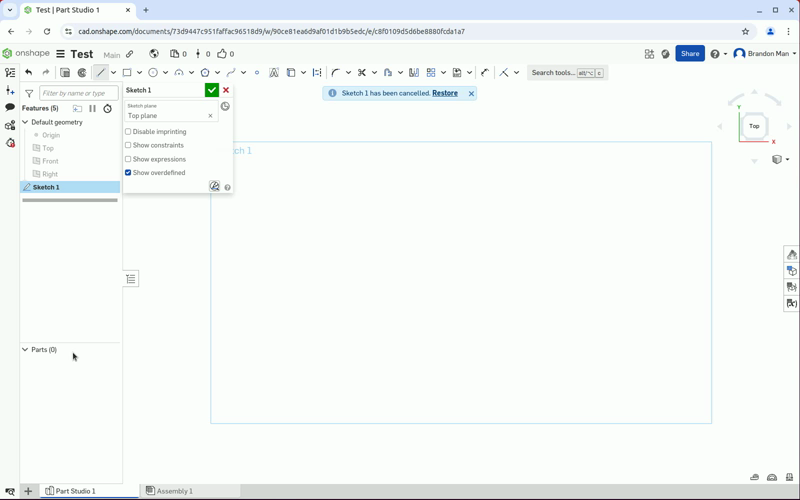
mouse_move(460, 282)
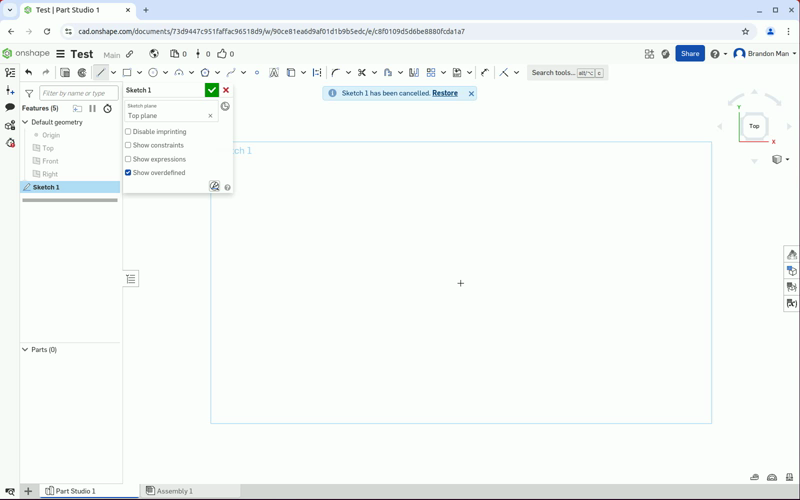
click(460, 282)
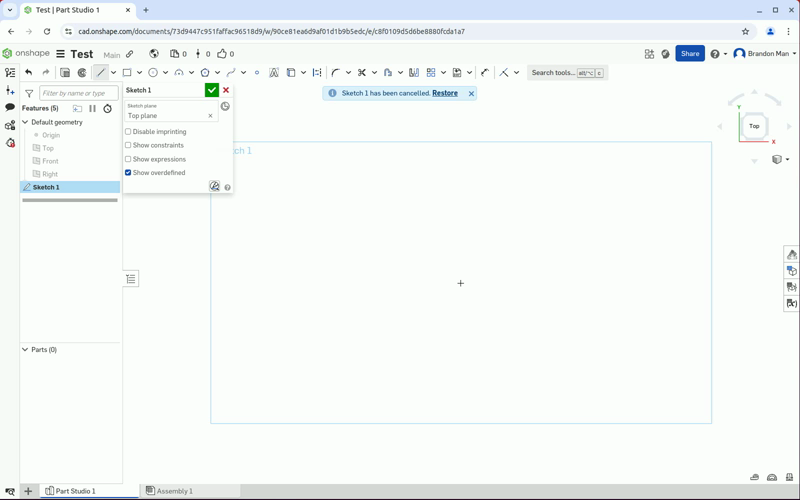
key_up(shift)
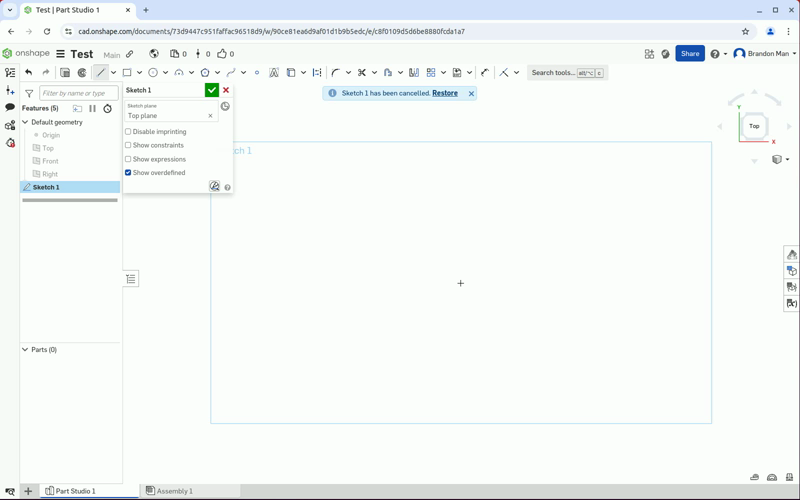
key_down(shift)
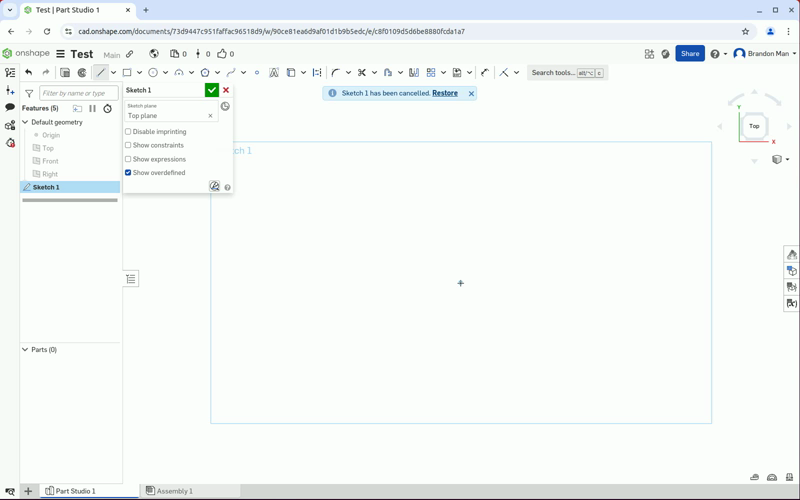
mouse_move(490, 282)
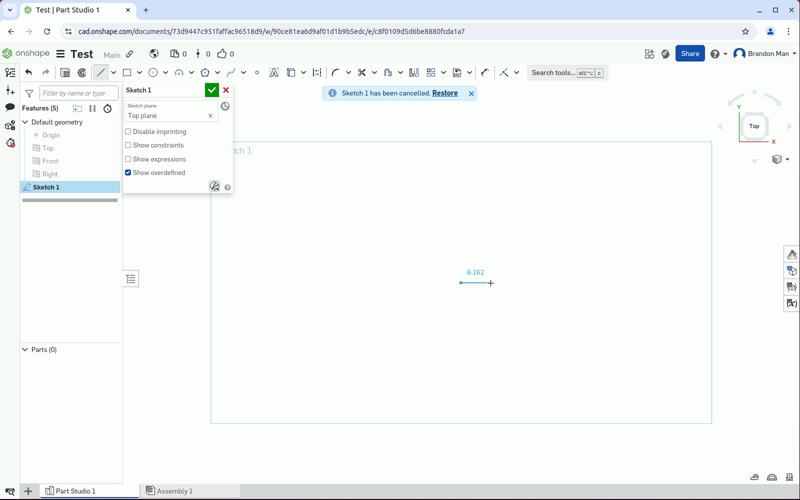
mouse_move(489, 282)
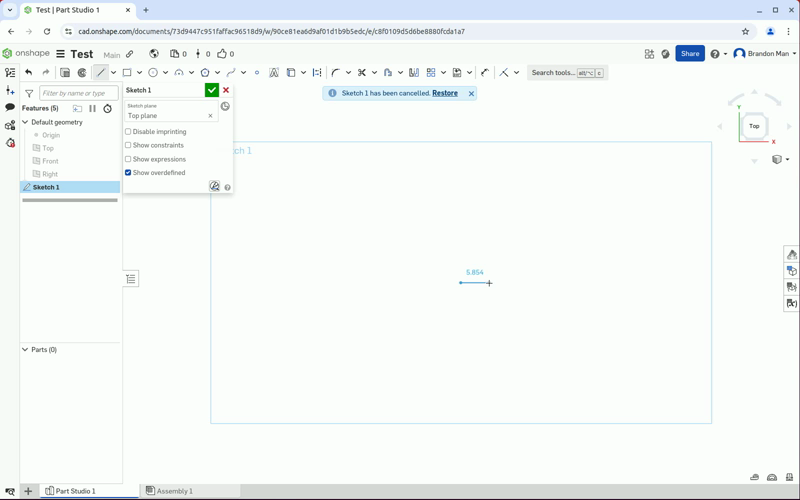
click(489, 282)
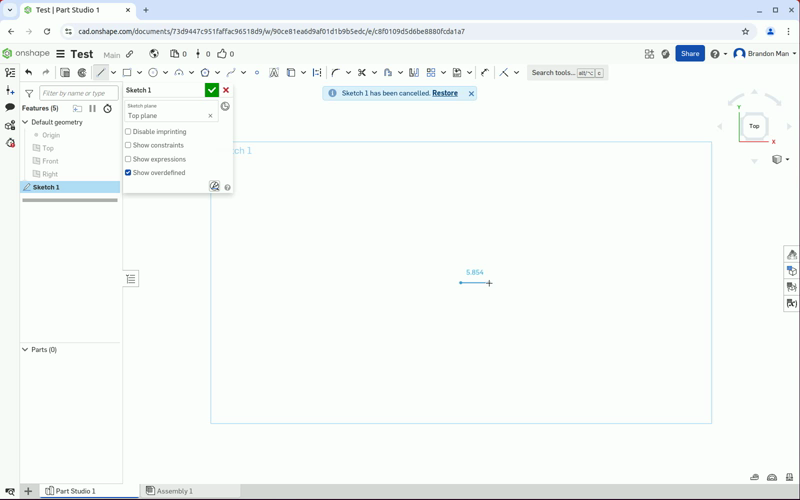
key_up(shift)
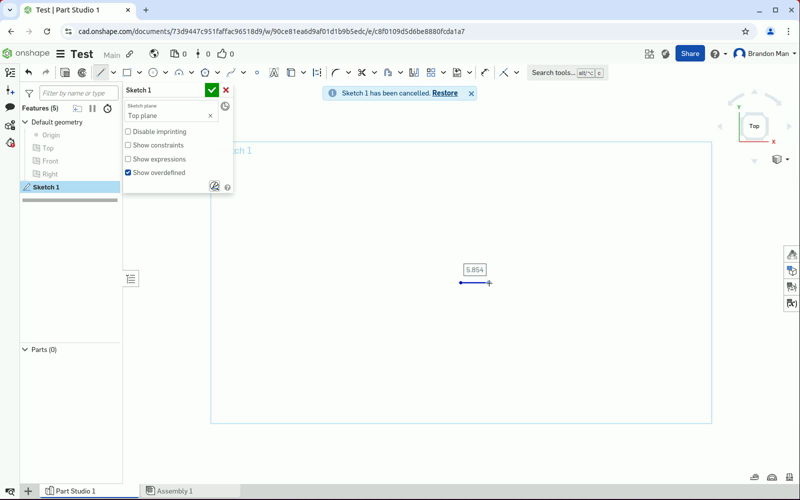
key_down(shift)
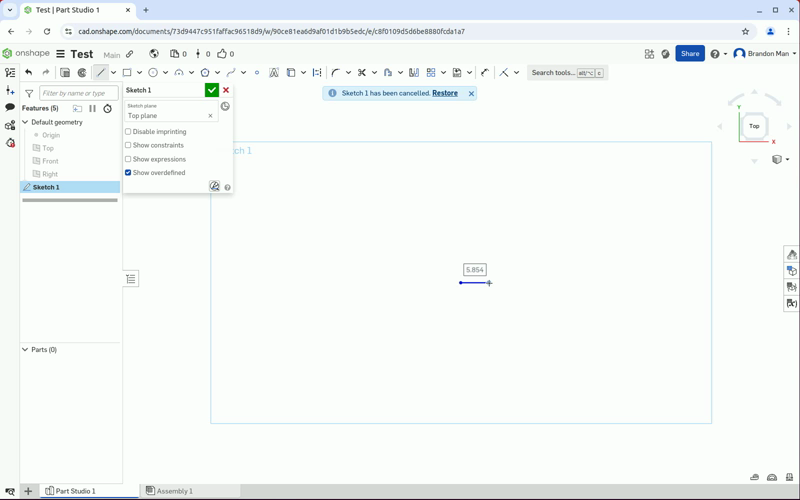
mouse_move(519, 282)
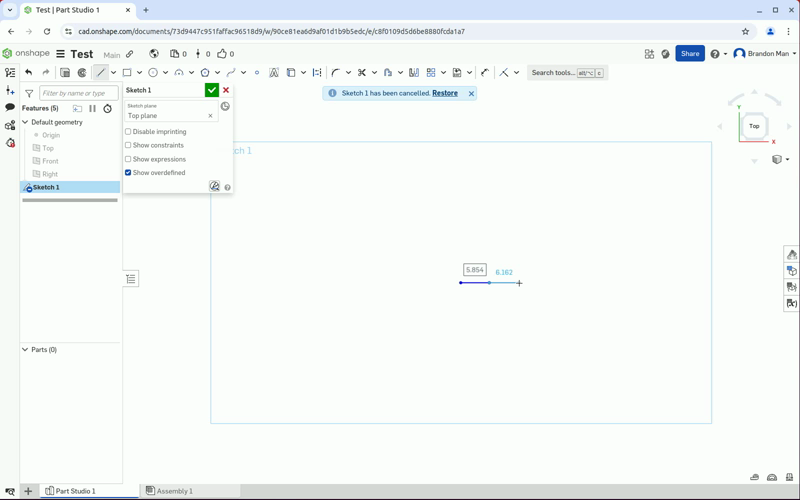
mouse_move(489, 311)
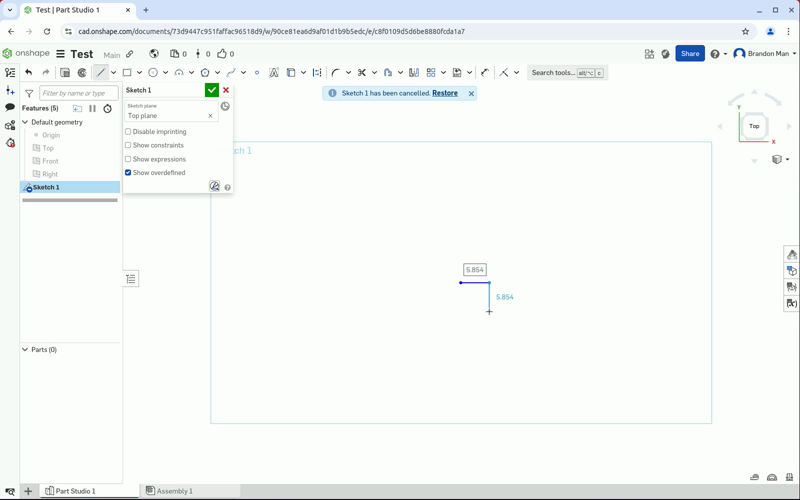
click(489, 311)
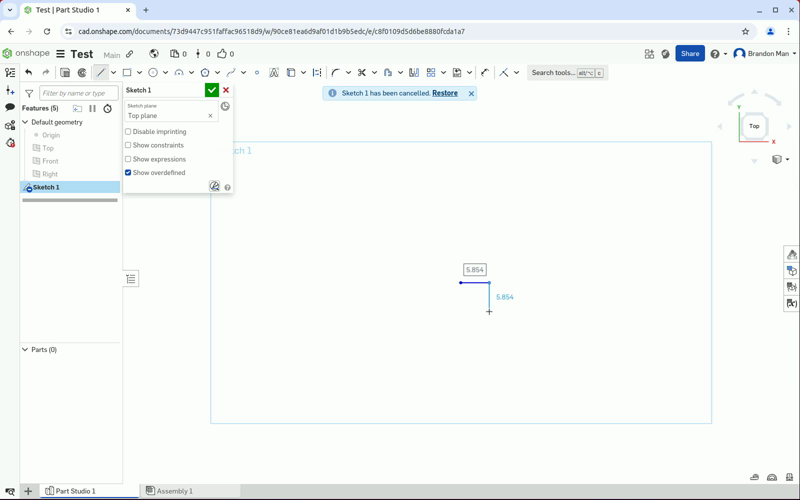
key_up(shift)
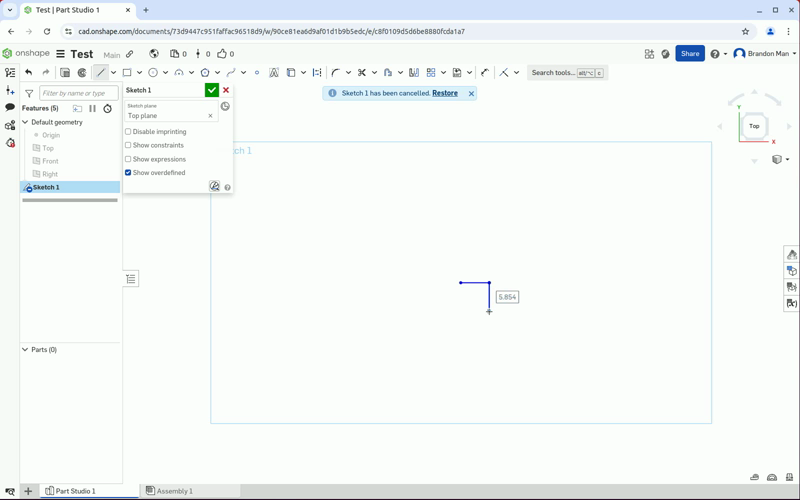
key_down(shift)
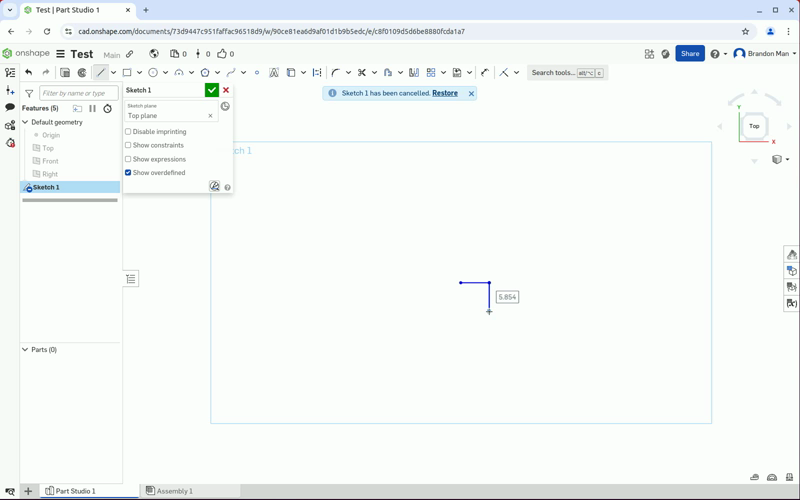
mouse_move(519, 311)
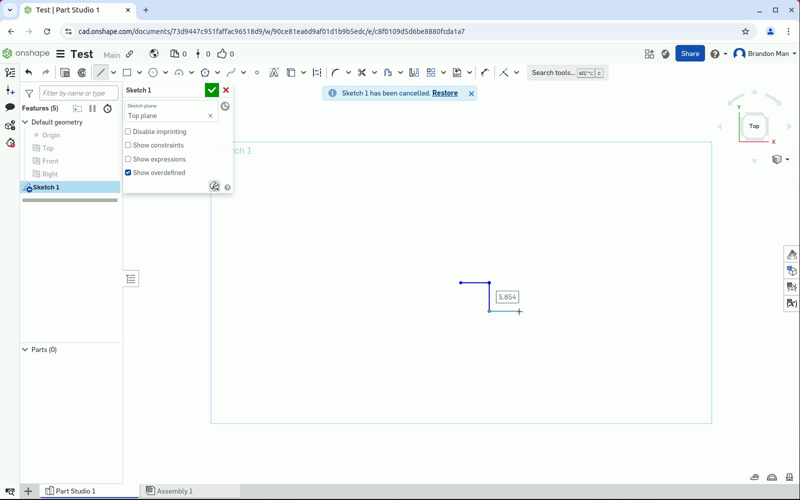
mouse_move(516, 311)
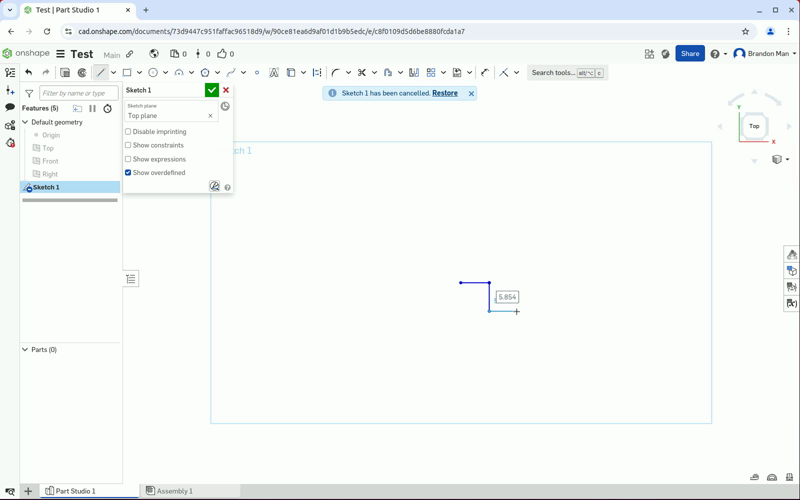
click(516, 311)
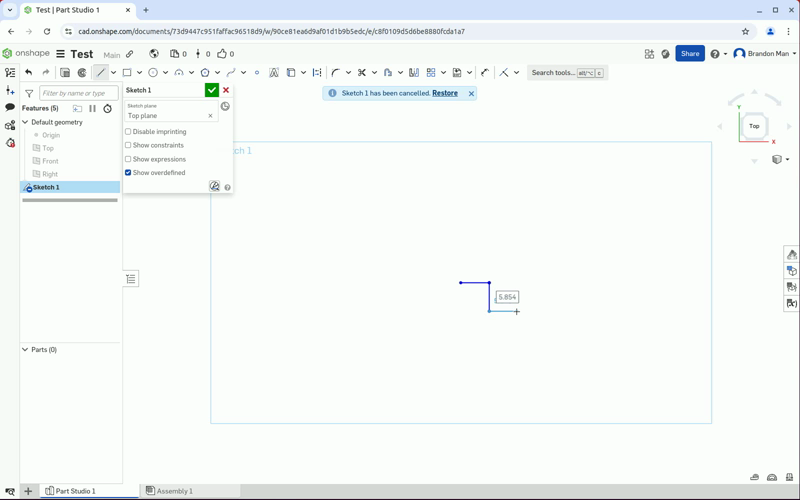
key_up(shift)
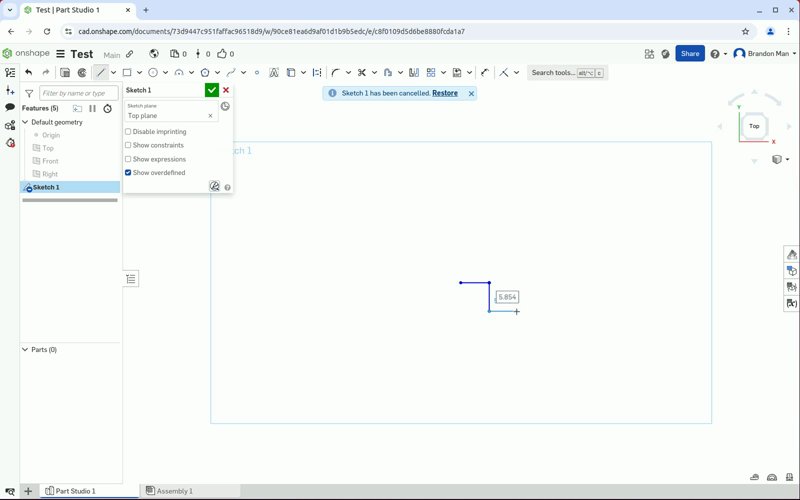
key_down(shift)
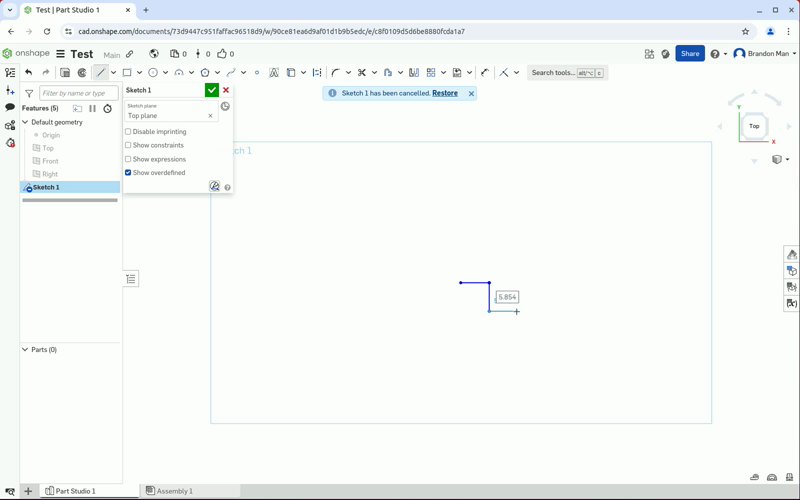
mouse_move(516, 198)
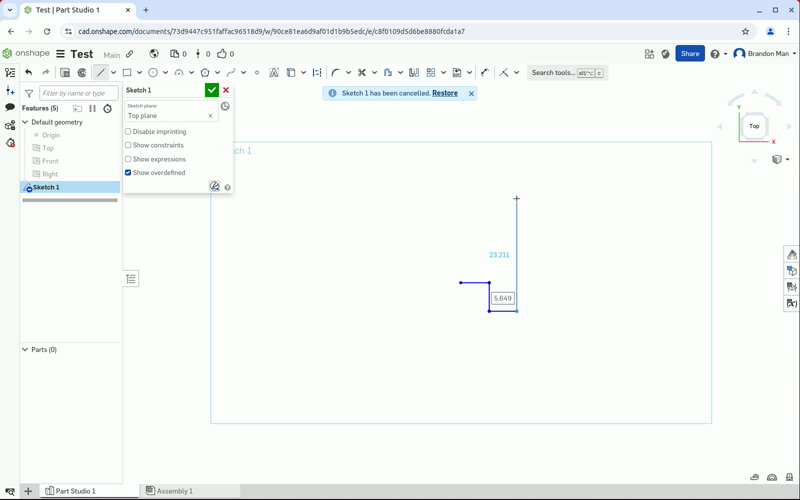
click(516, 198)
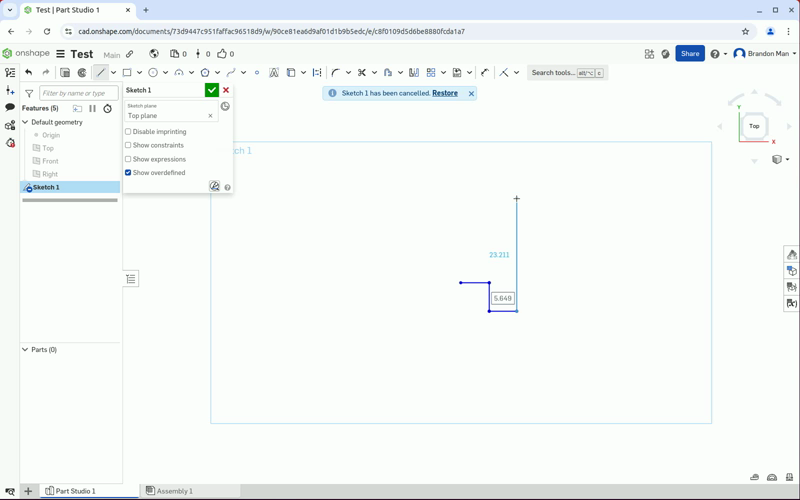
key_up(shift)
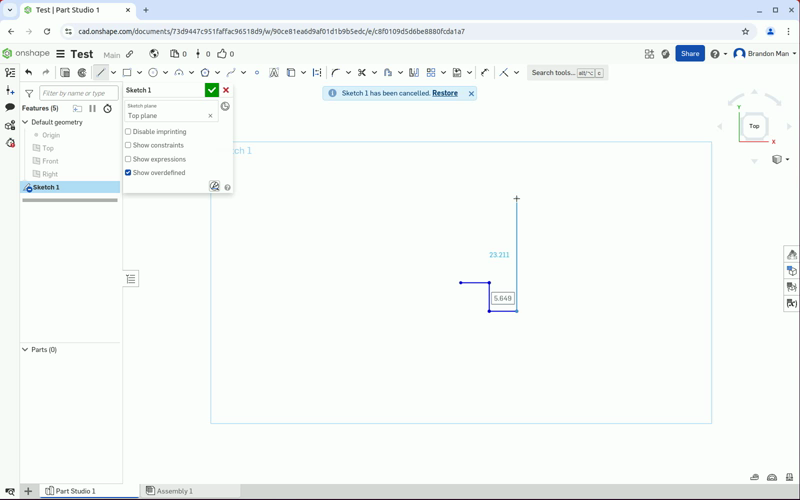
key_down(shift)
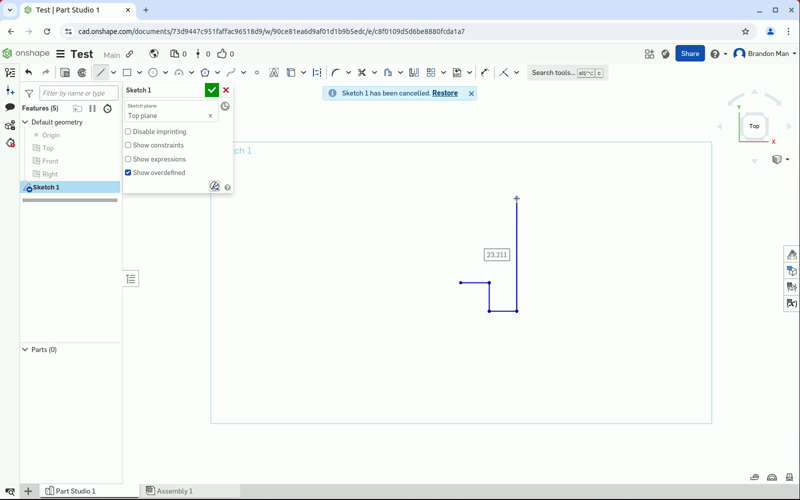
mouse_move(546, 198)
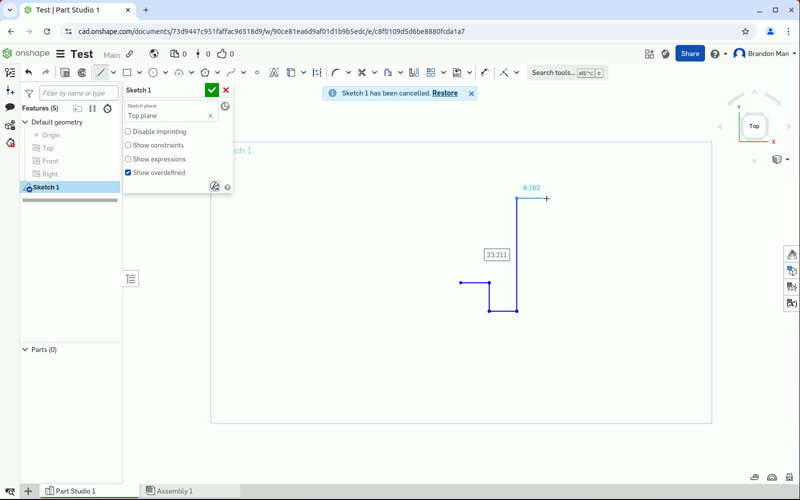
mouse_move(489, 198)
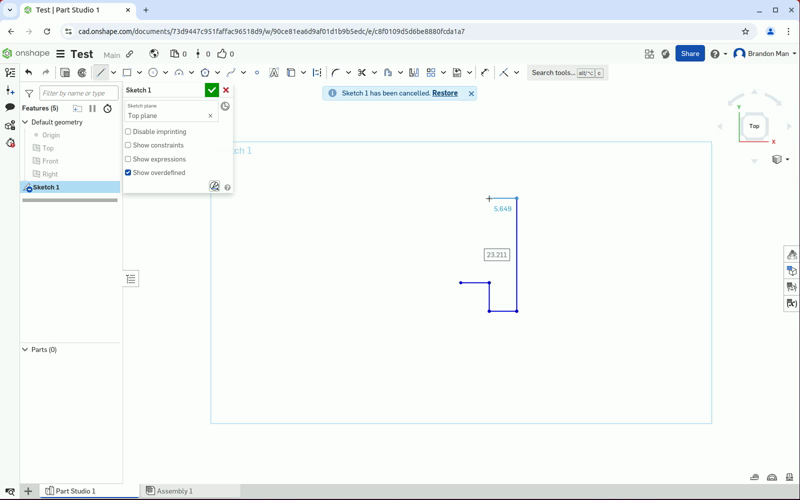
click(489, 198)
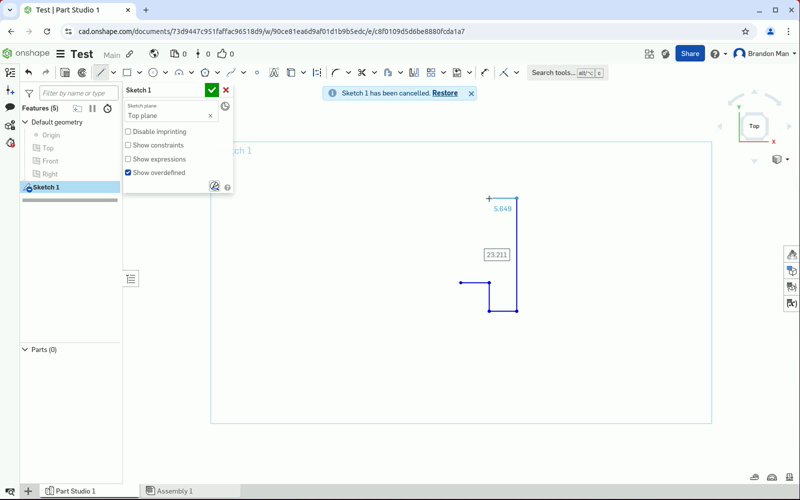
key_up(shift)
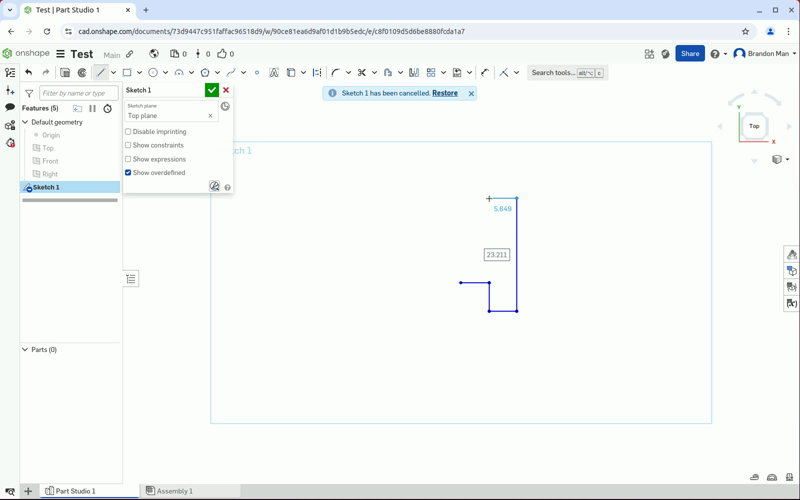
key_down(shift)
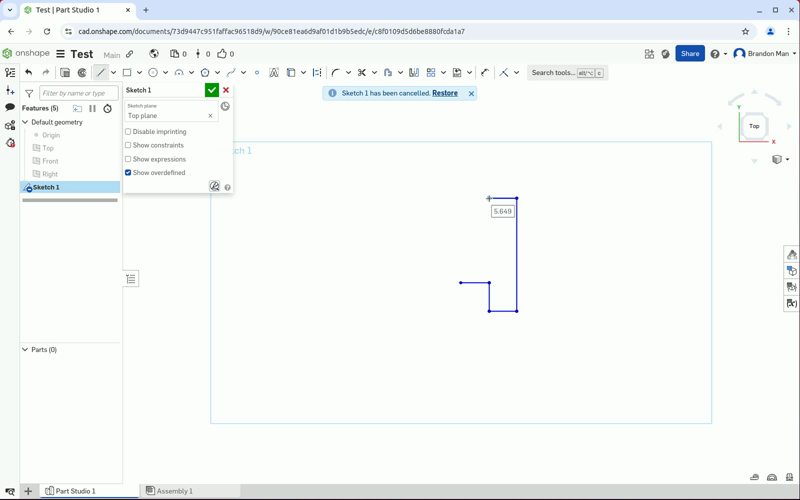
mouse_move(519, 198)
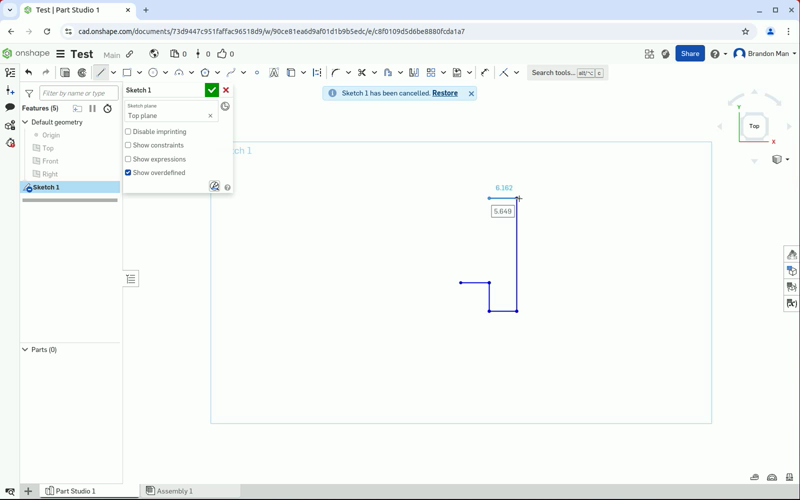
mouse_move(489, 226)
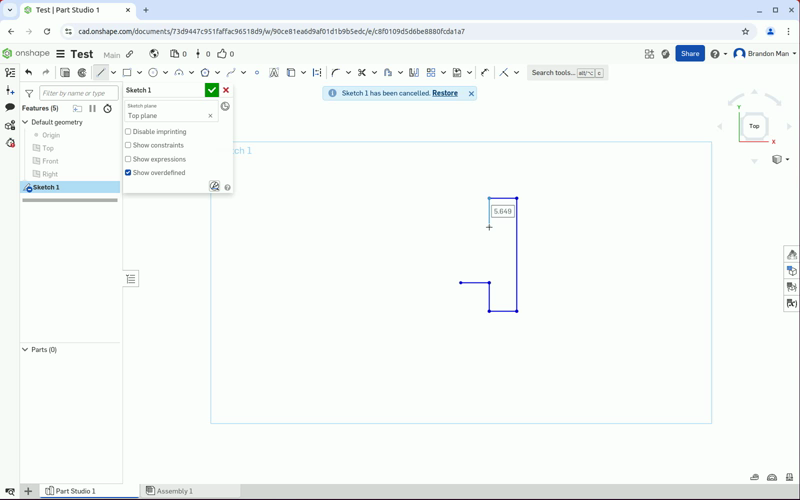
click(489, 226)
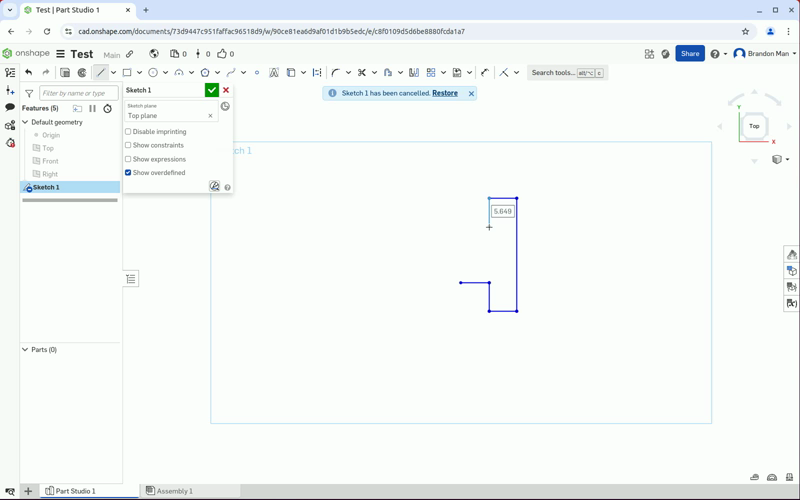
key_up(shift)
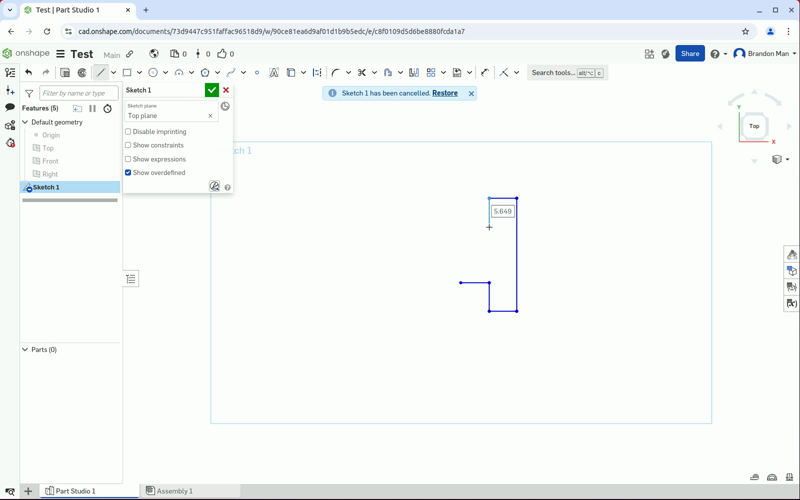
key_down(shift)
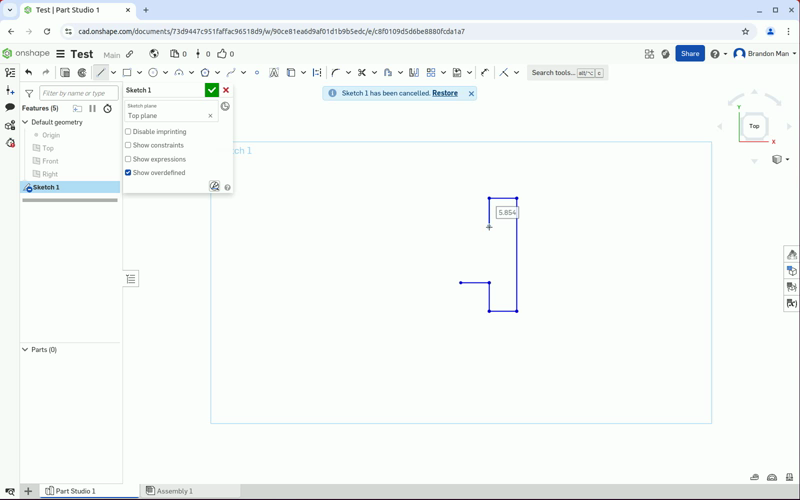
mouse_move(519, 226)
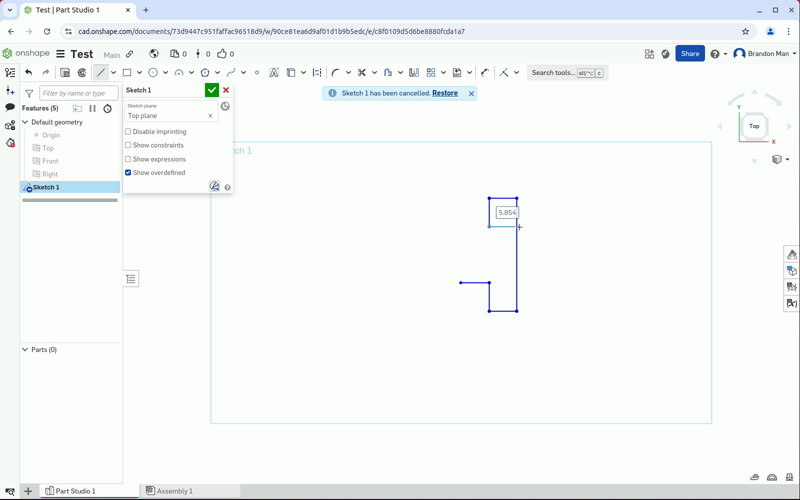
mouse_move(460, 226)
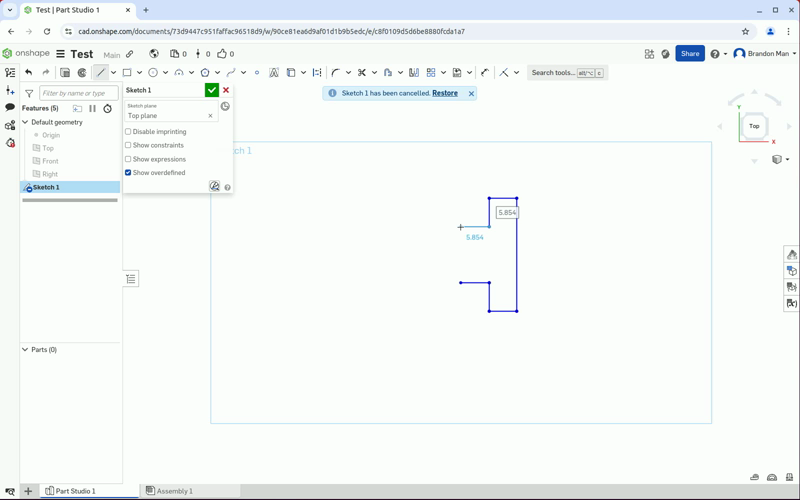
click(460, 226)
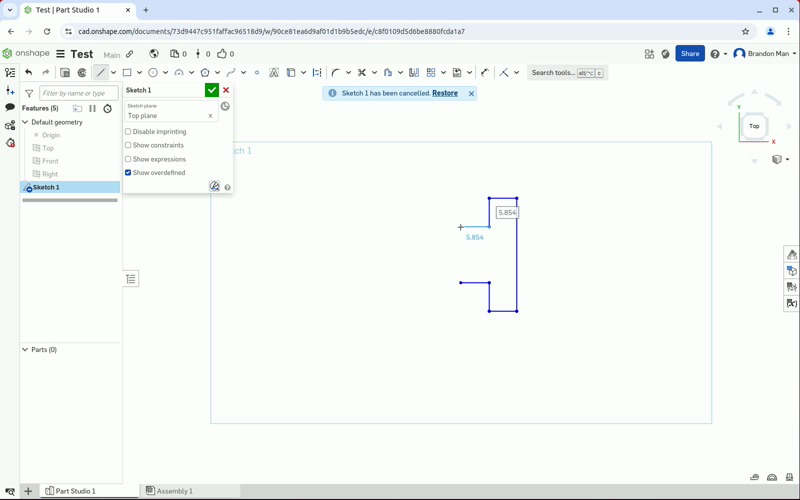
key_up(shift)
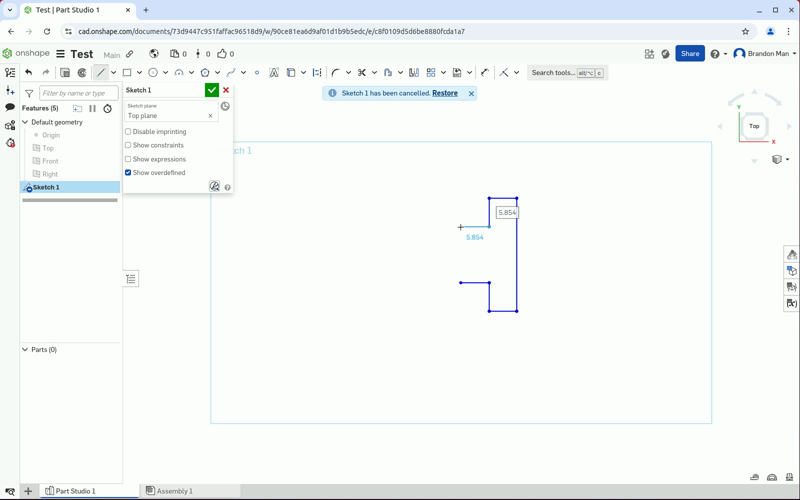
mouse_move(490, 226)
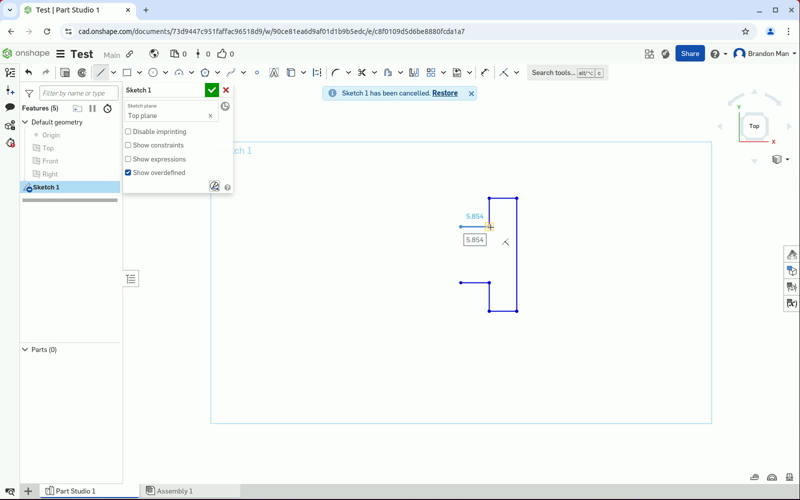
key_down(shift)
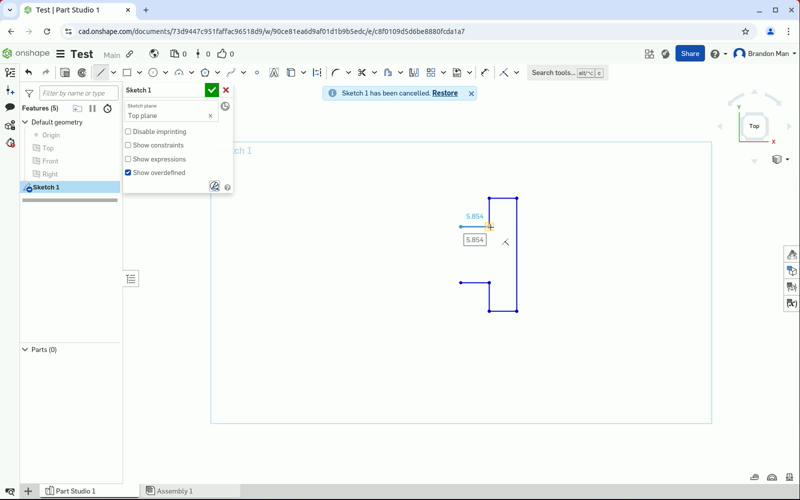
mouse_move(460, 282)
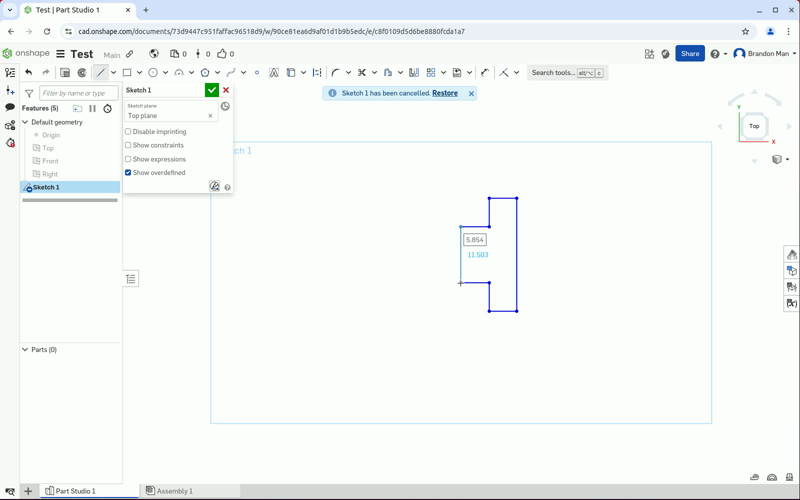
key_up(shift)
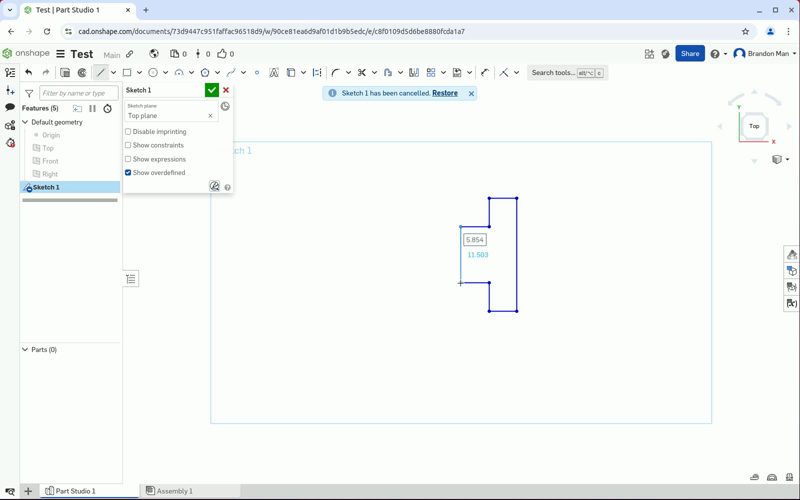
click(460, 282)
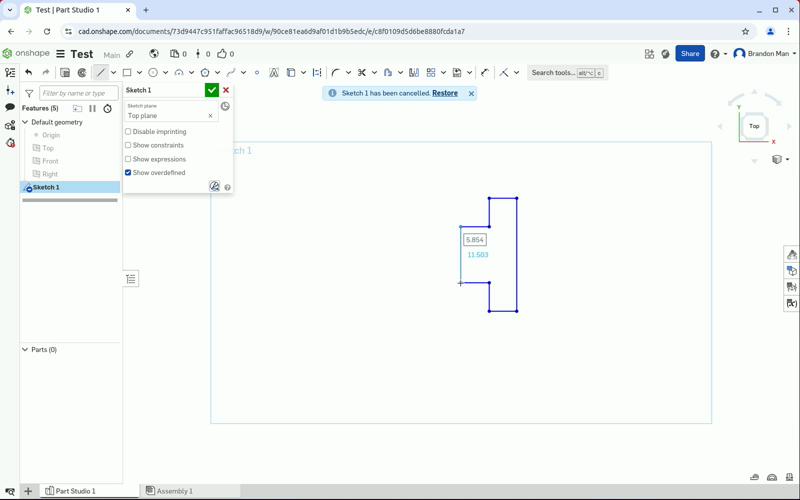
key(esc)
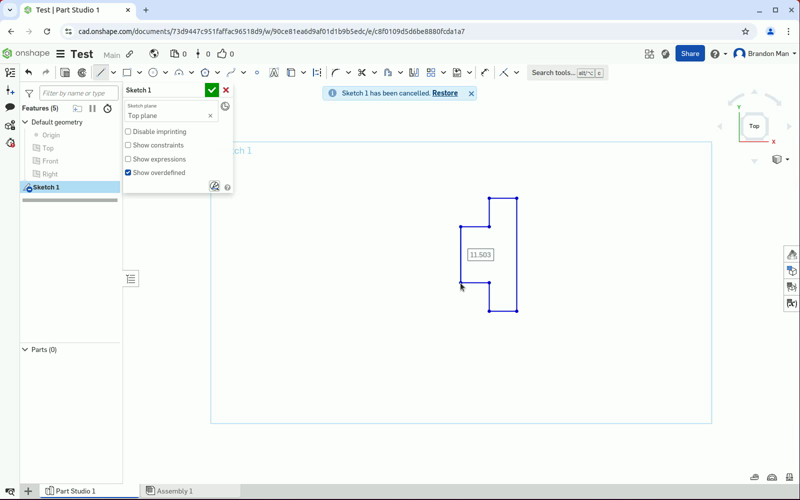
mouse_move(466, 271)
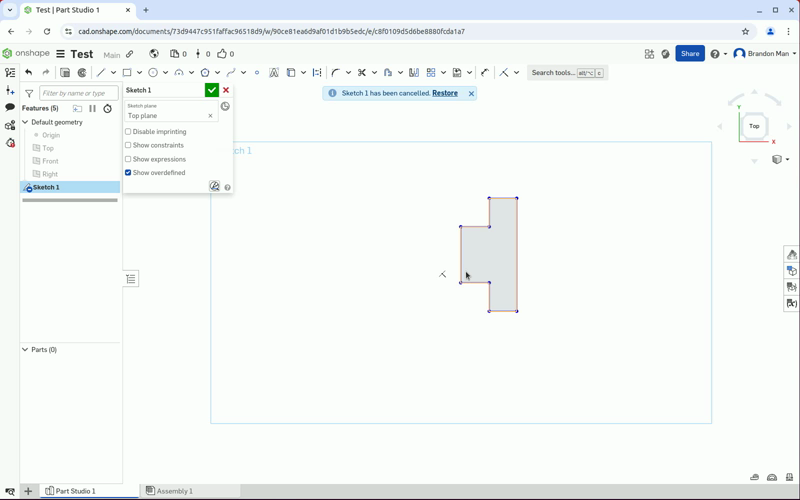
click(466, 271)
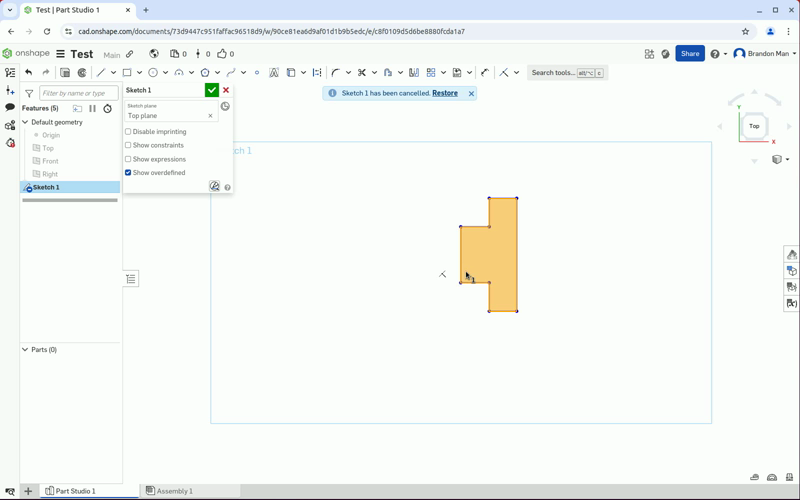
mouse_move(73, 352)
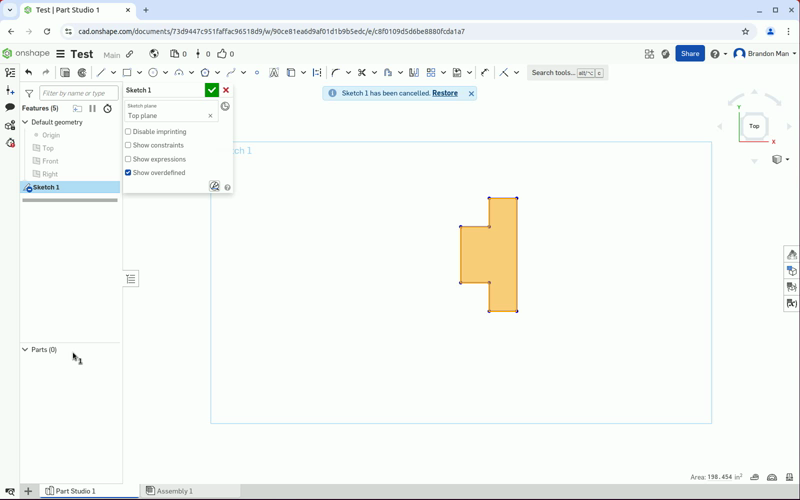
key(shift+y)
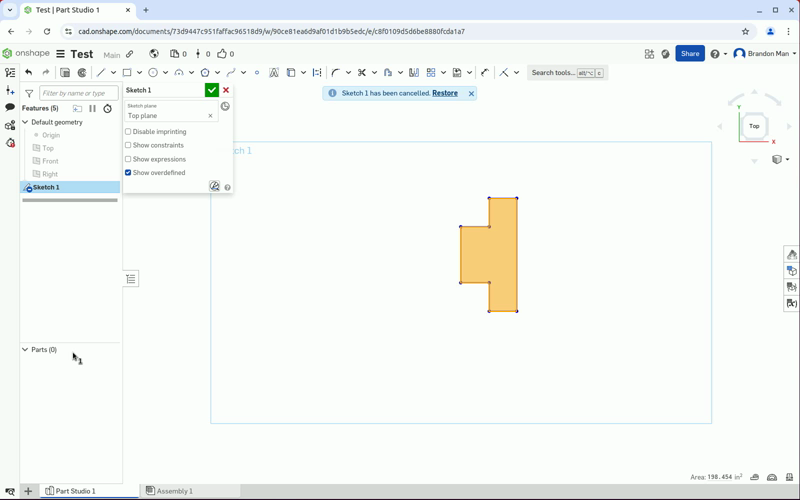
key(shift+e)
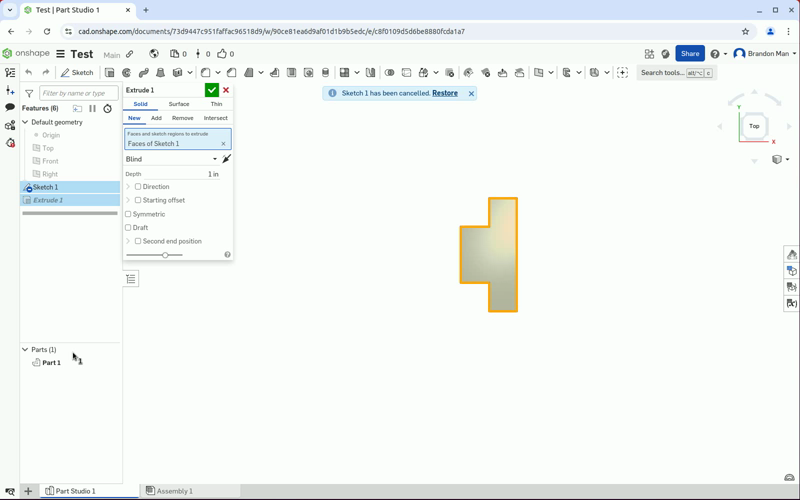
mouse_move(143, 106)
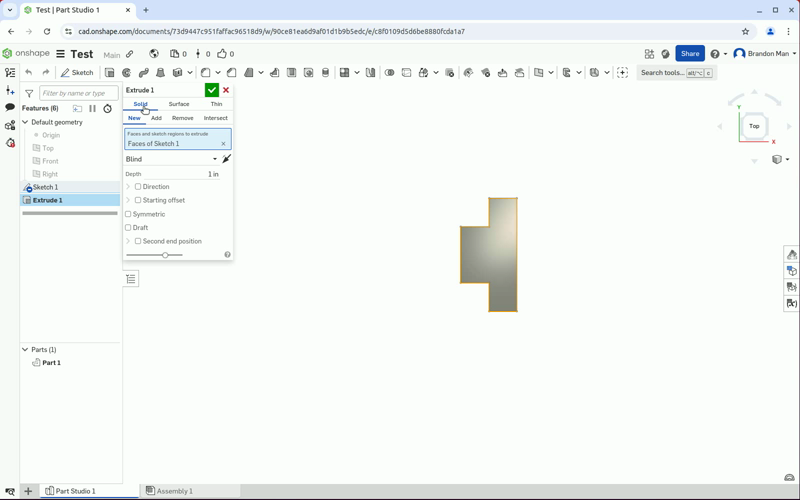
click(143, 106)
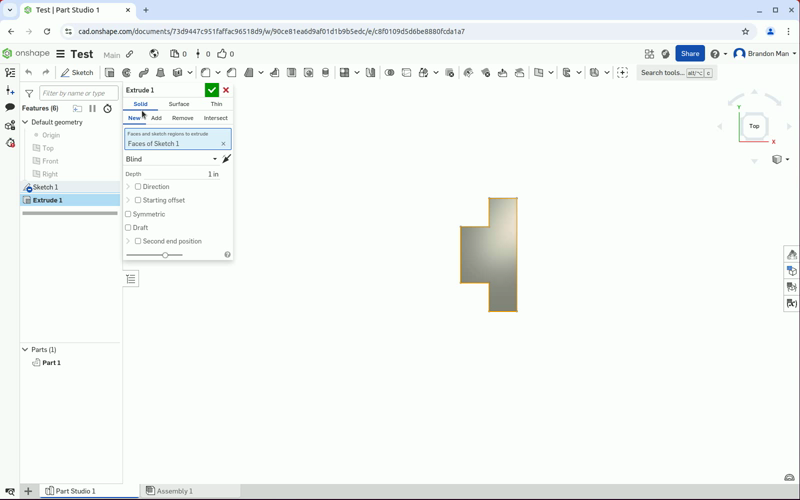
mouse_move(137, 120)
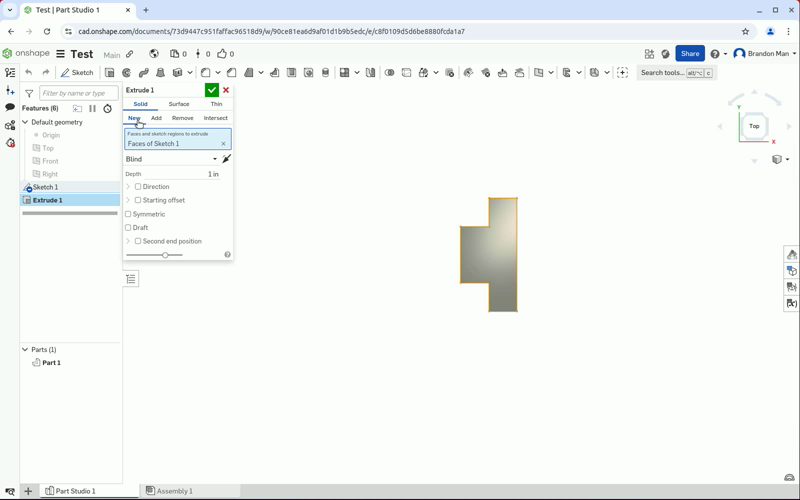
click(137, 120)
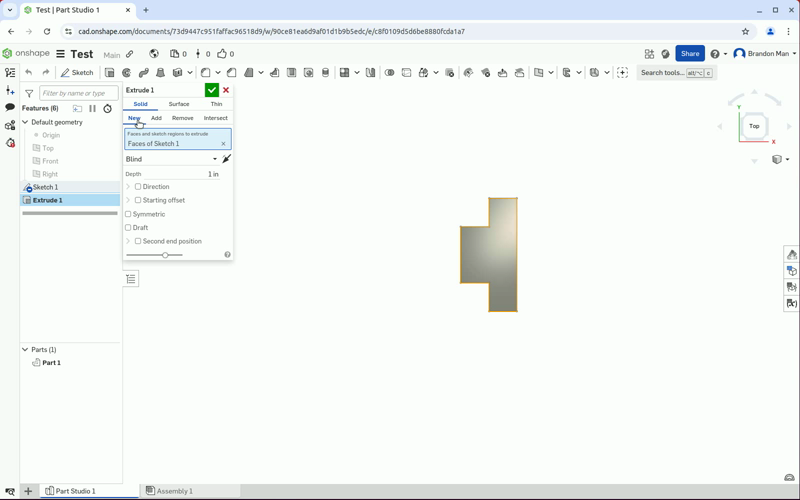
key(tab, 4)
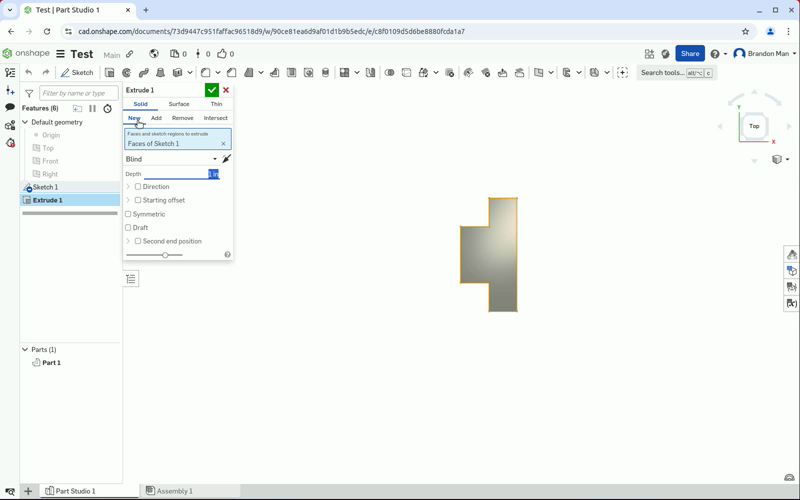
text(23.108)
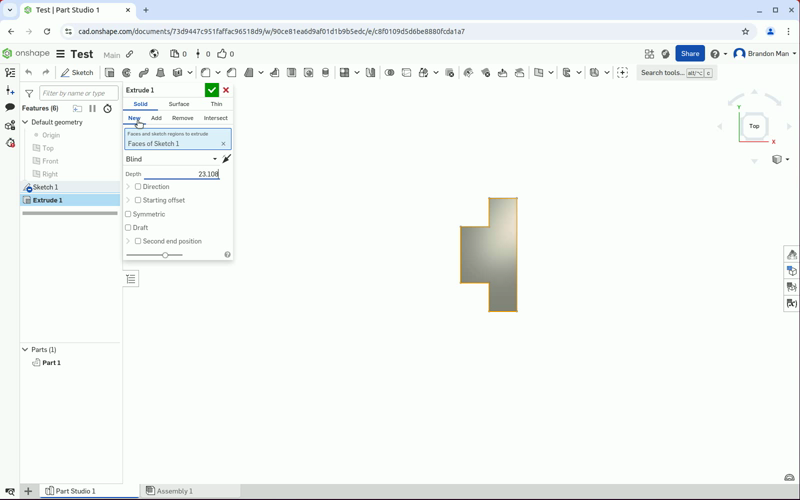
key(enter)
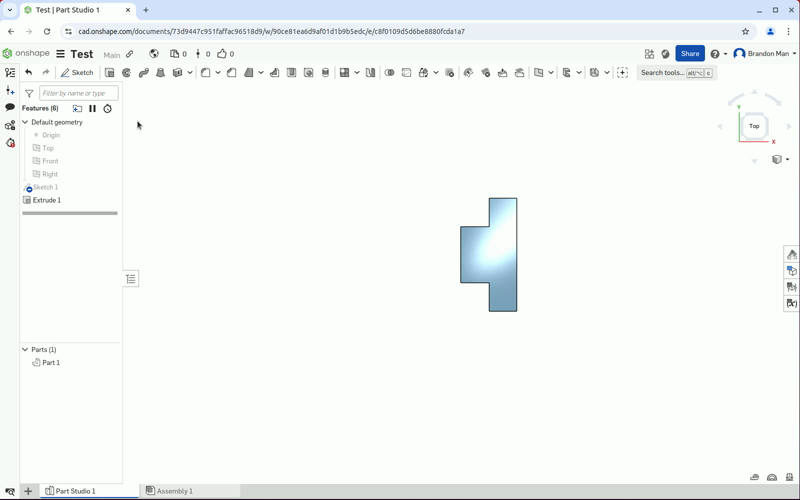
key(shift+h)
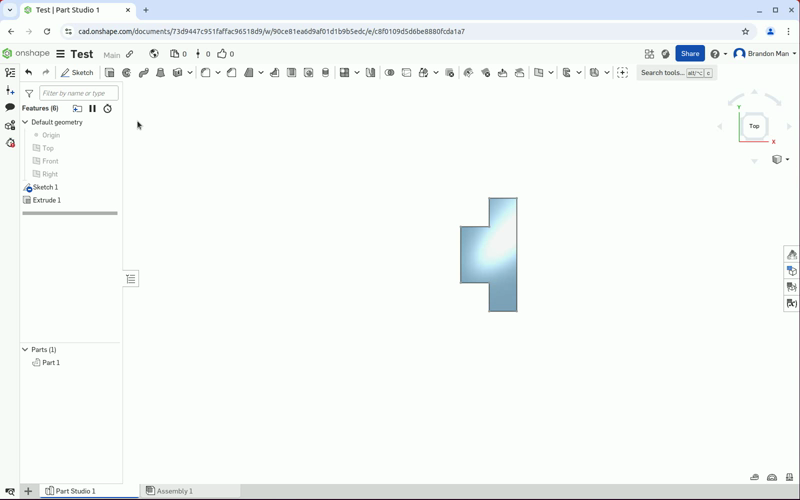
key(shift+h)
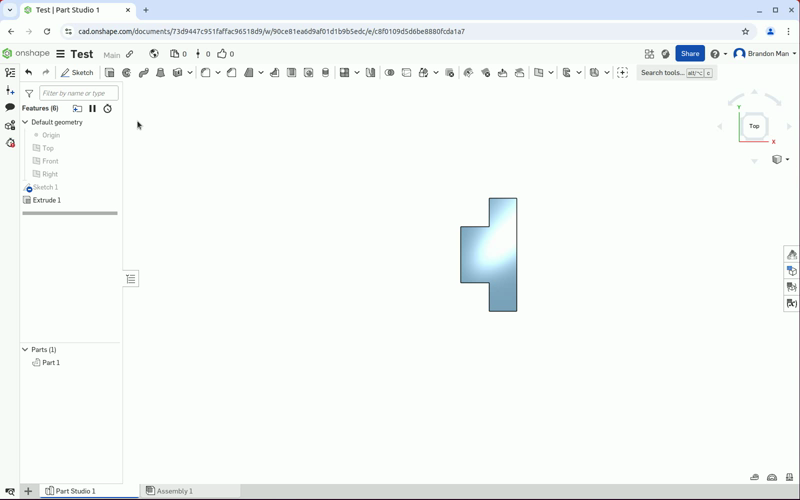
mouse_move(73, 189)
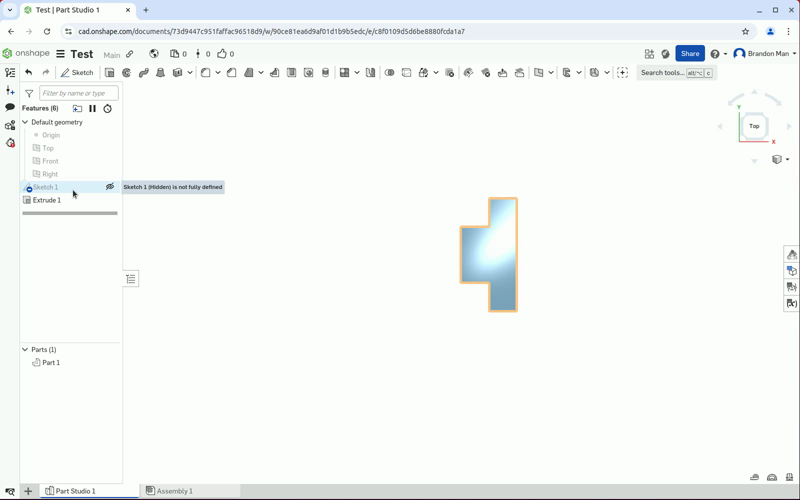
click(73, 189)
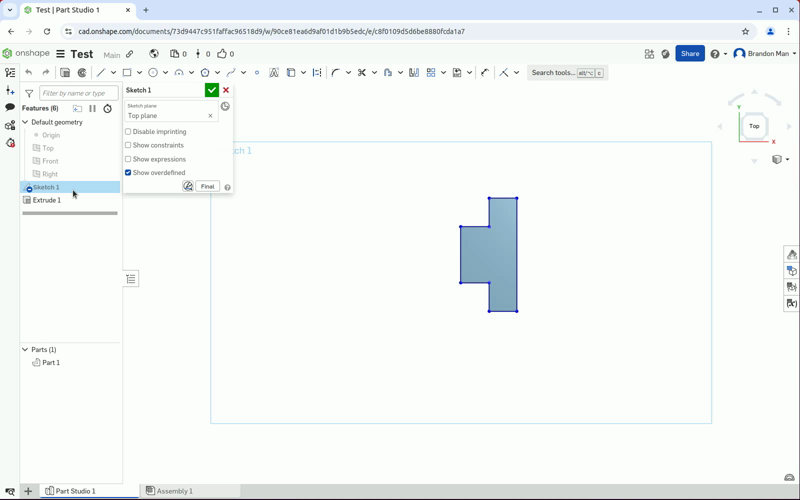
mouse_move(229, 92)
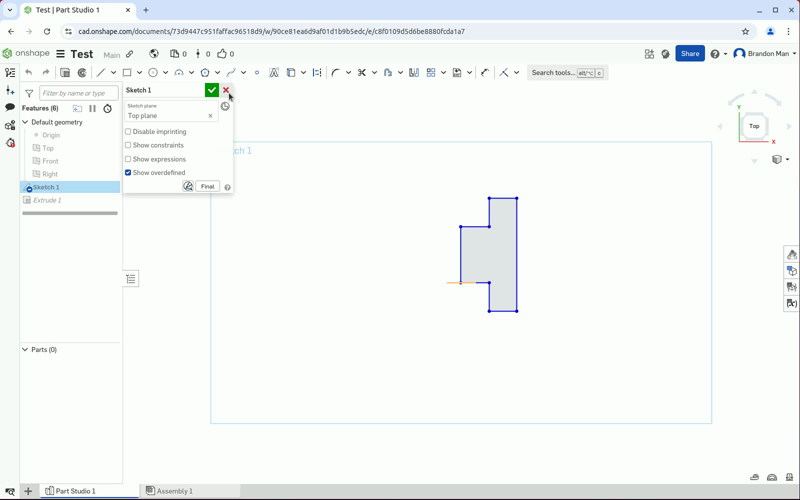
click(229, 92)
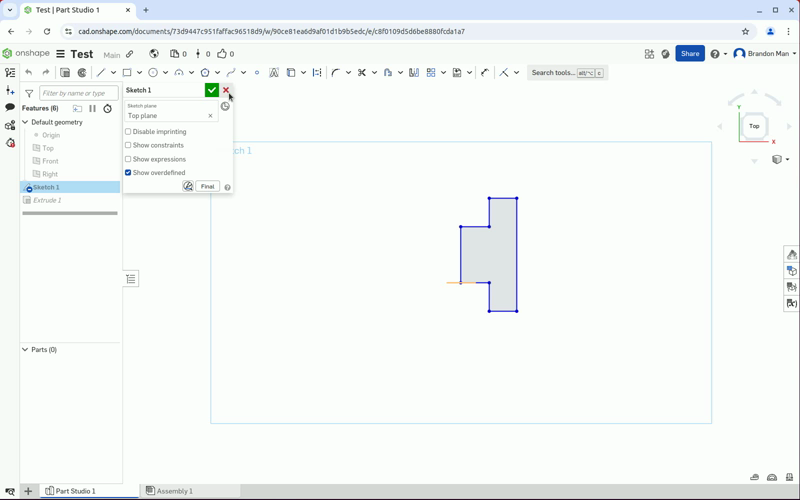
key(shift+s)
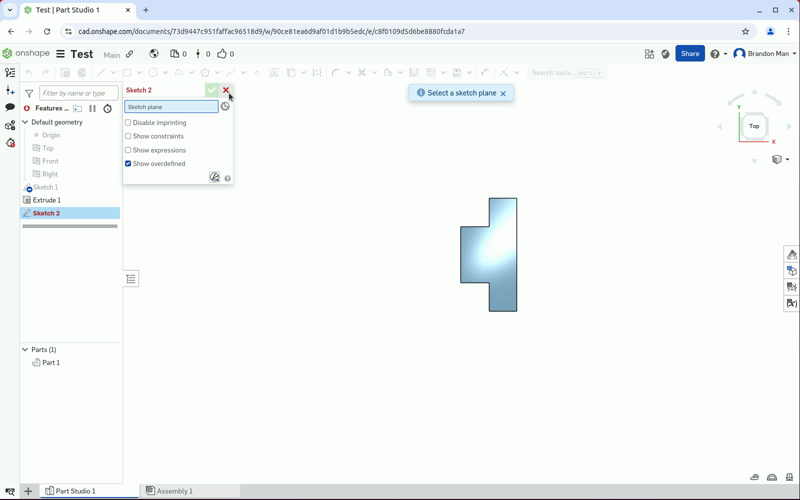
mouse_move(73, 150)
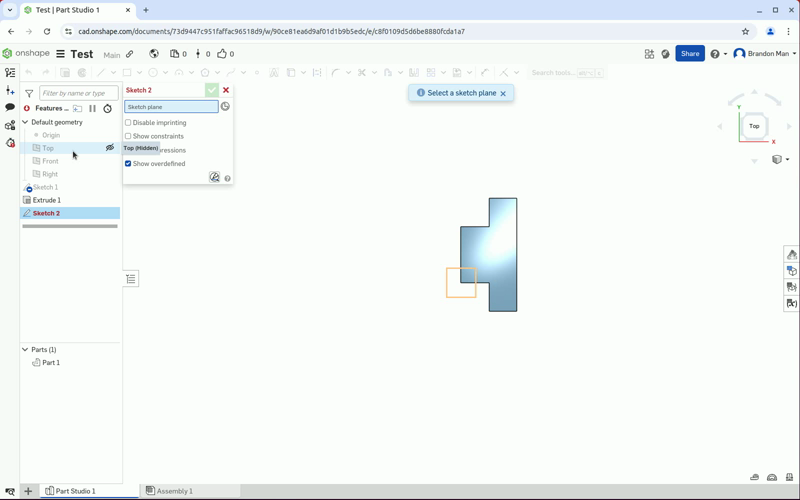
click(73, 150)
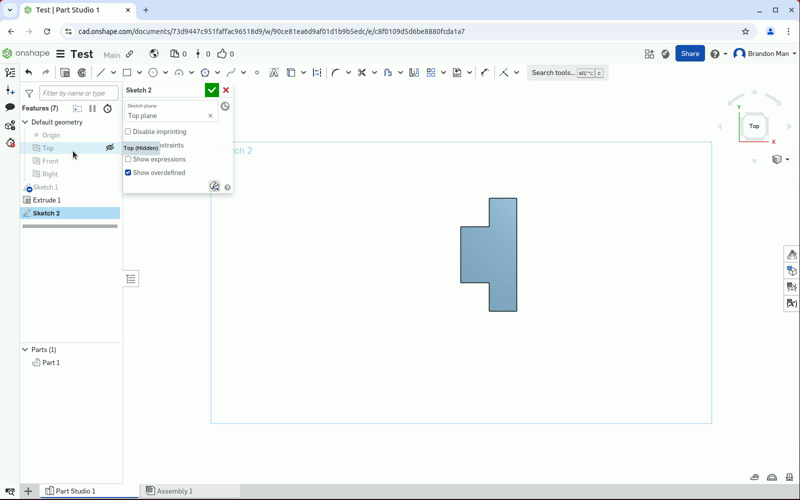
mouse_move(73, 352)
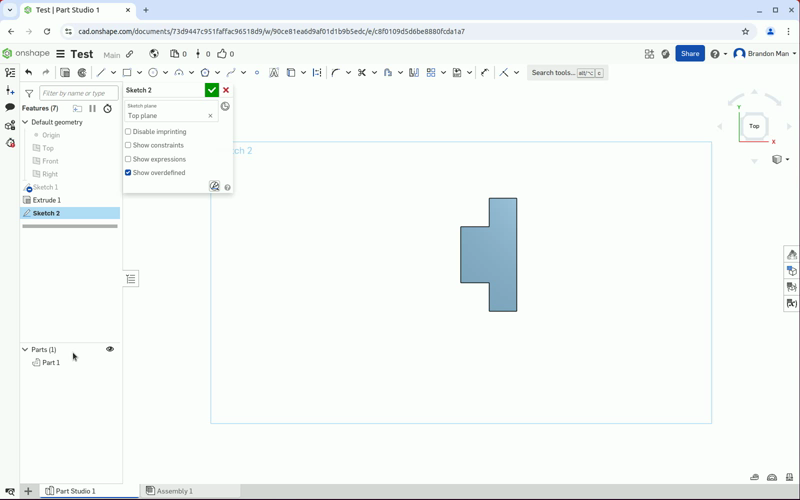
key(y)
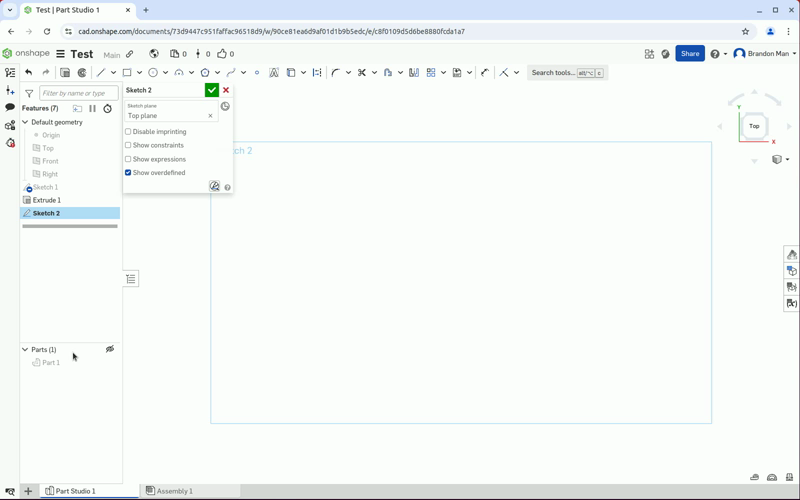
key(l)
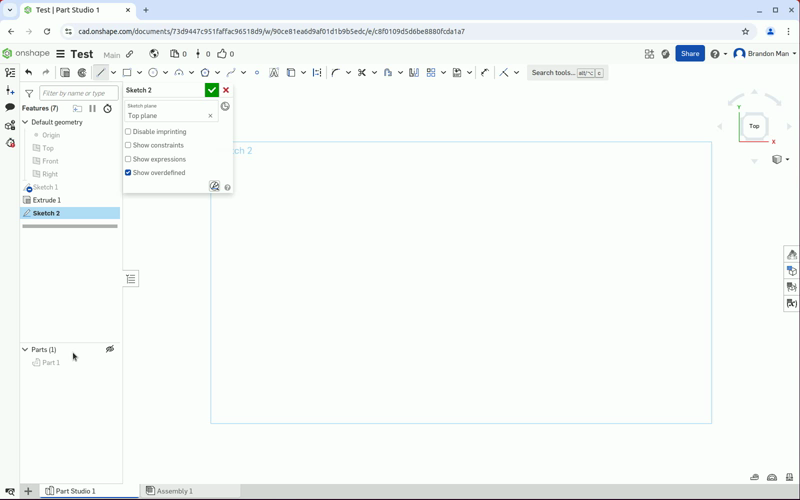
key_down(shift)
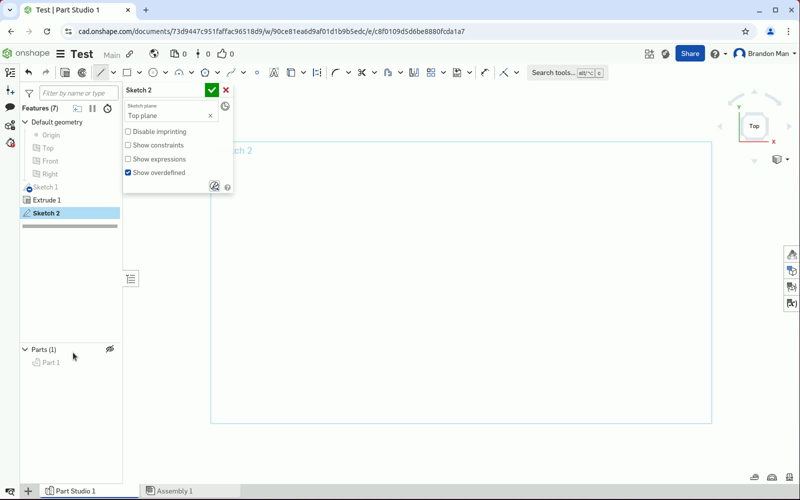
mouse_move(516, 311)
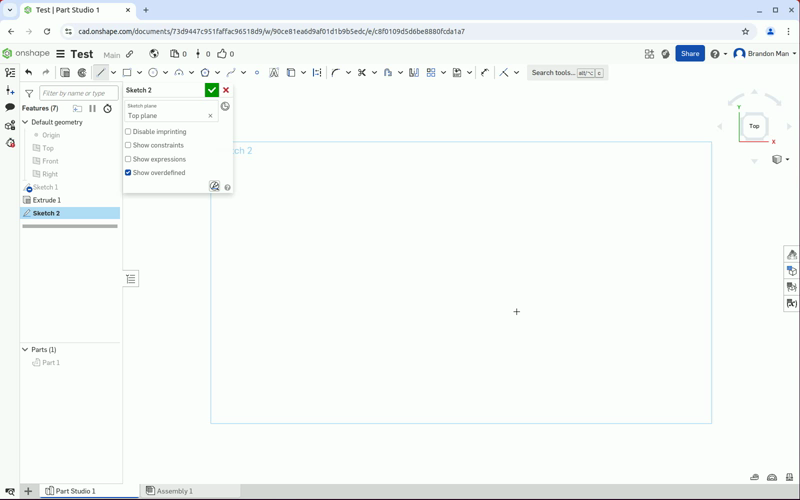
click(516, 311)
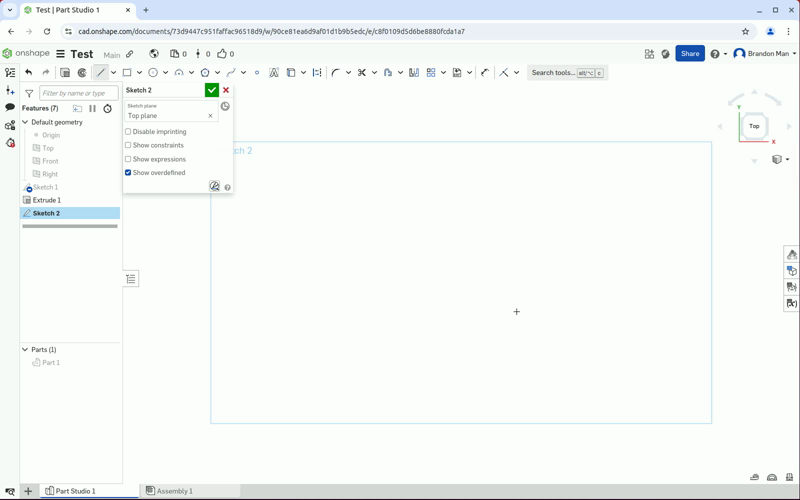
key_up(shift)
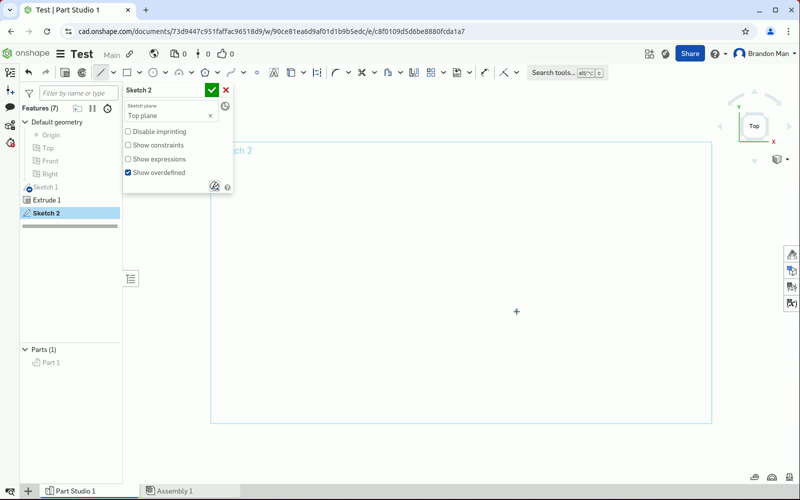
key_down(shift)
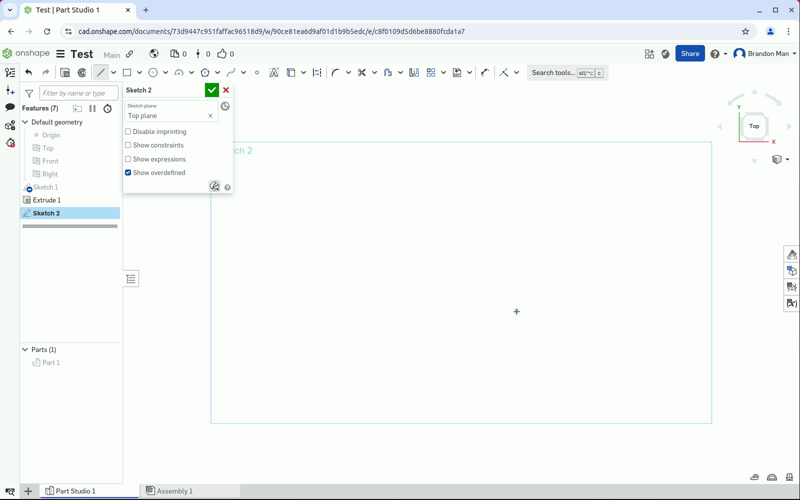
mouse_move(546, 311)
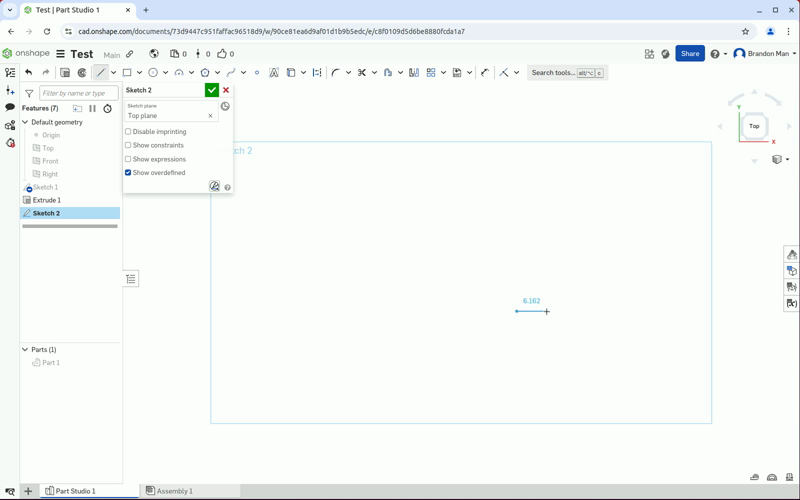
mouse_move(573, 311)
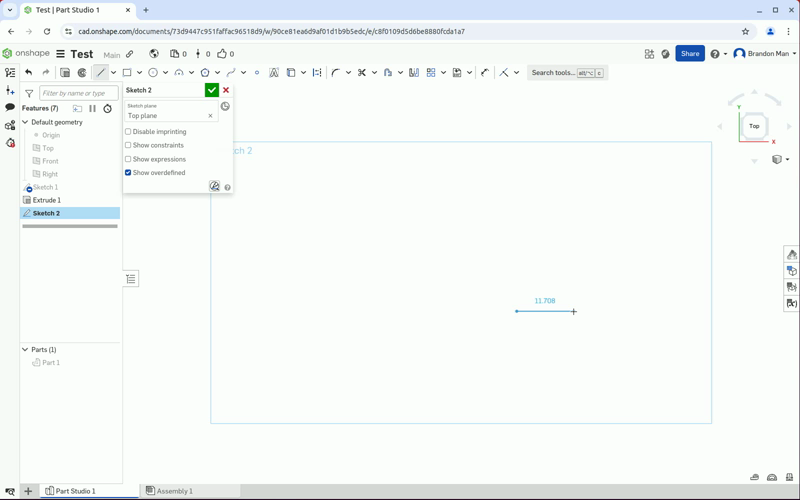
click(573, 311)
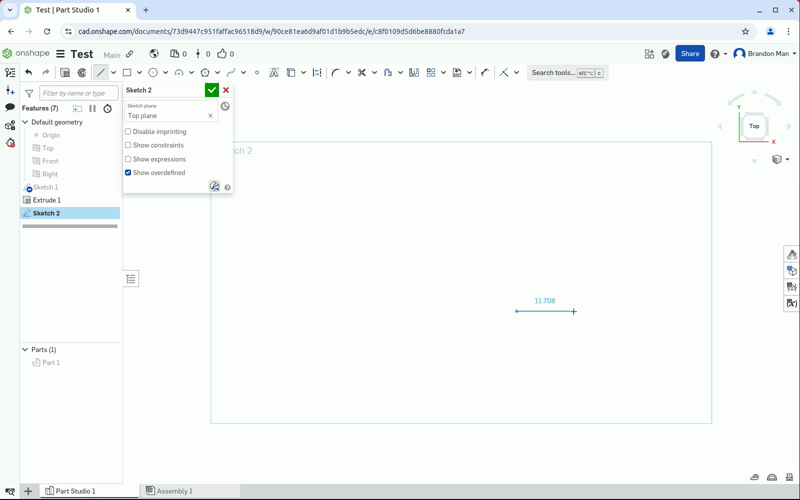
key_up(shift)
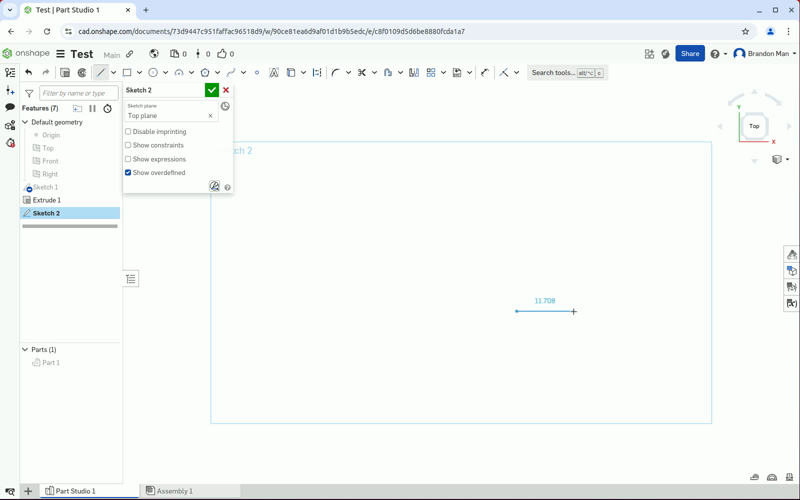
key_down(shift)
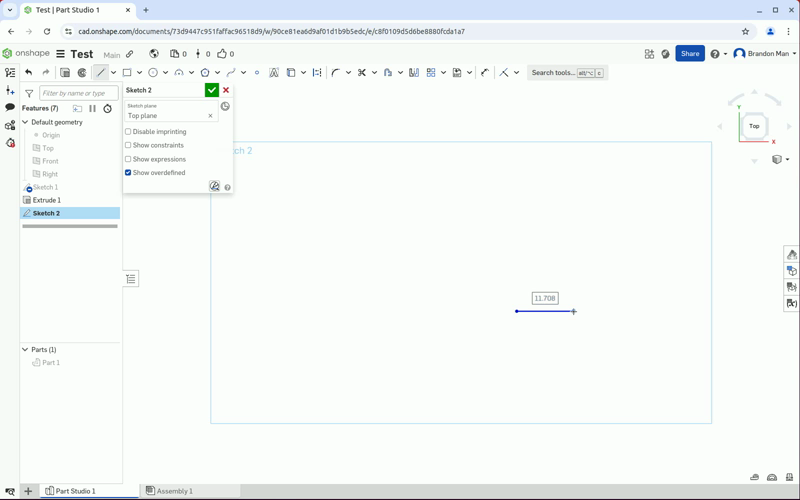
mouse_move(589, 311)
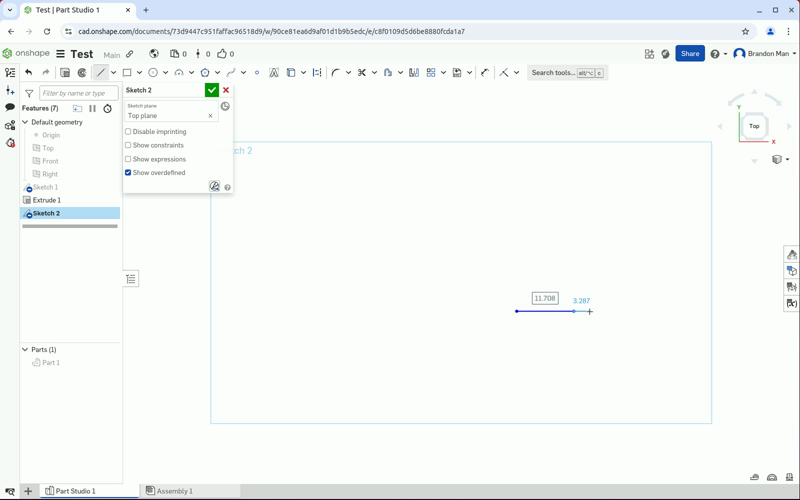
mouse_move(573, 282)
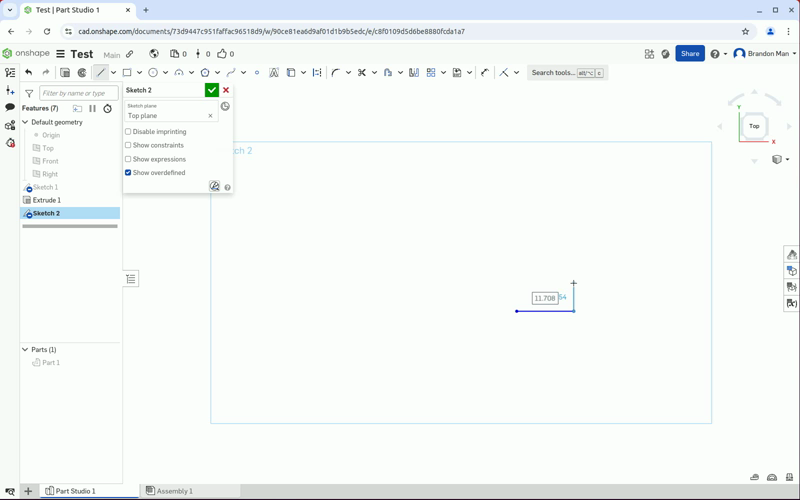
click(573, 282)
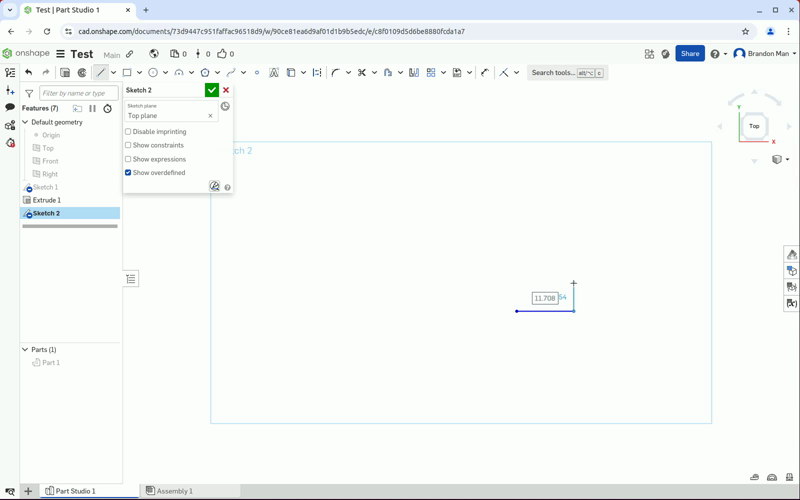
key_up(shift)
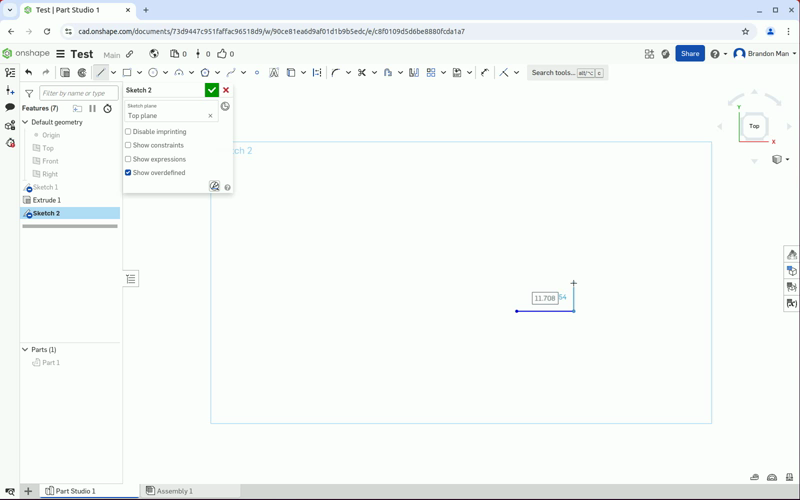
key_down(shift)
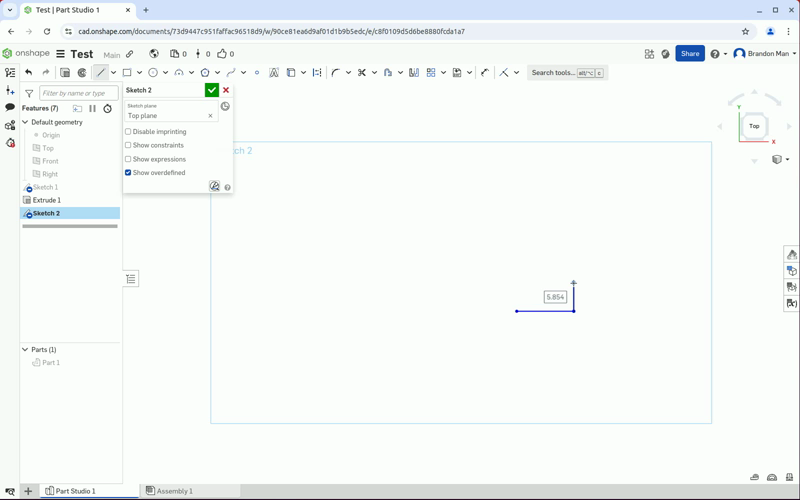
mouse_move(589, 282)
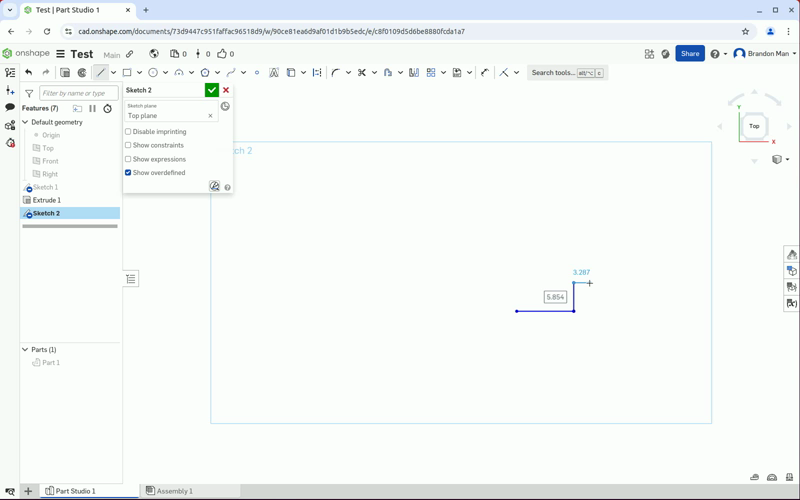
mouse_move(531, 282)
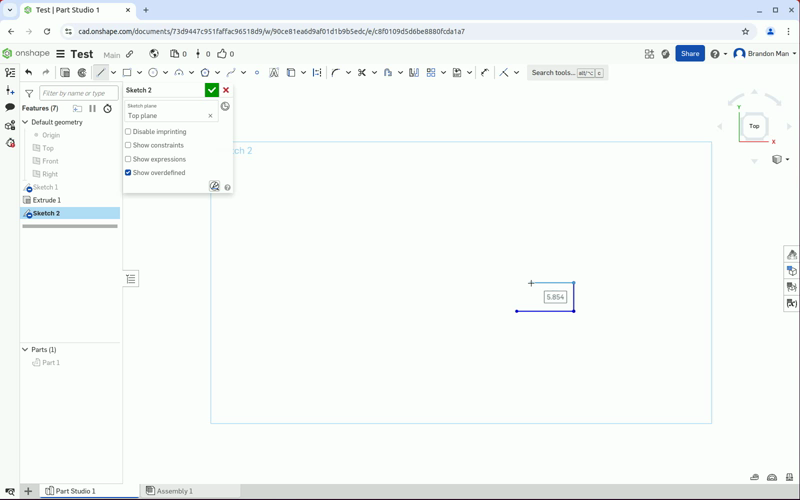
click(531, 282)
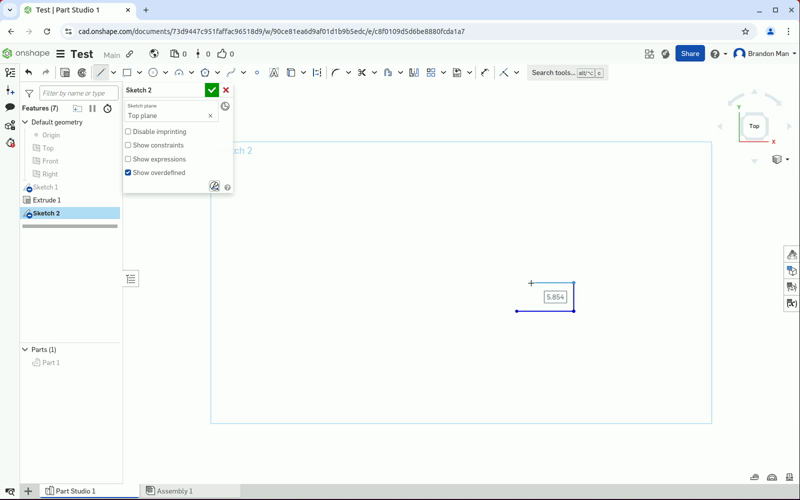
key_up(shift)
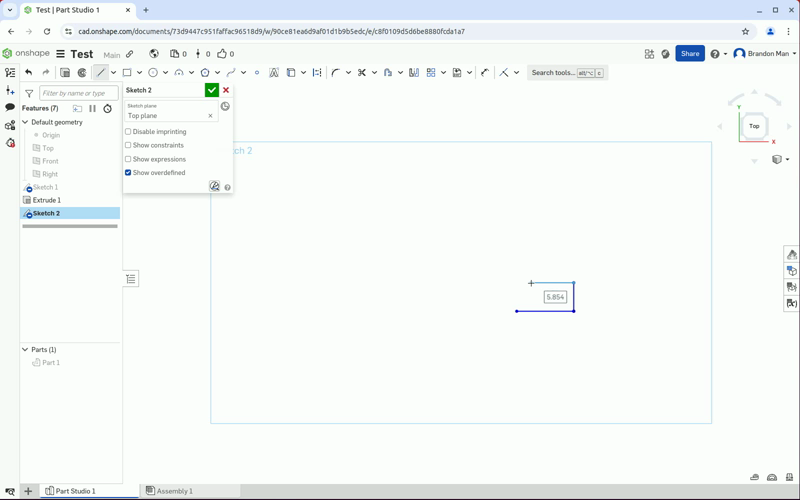
key_down(shift)
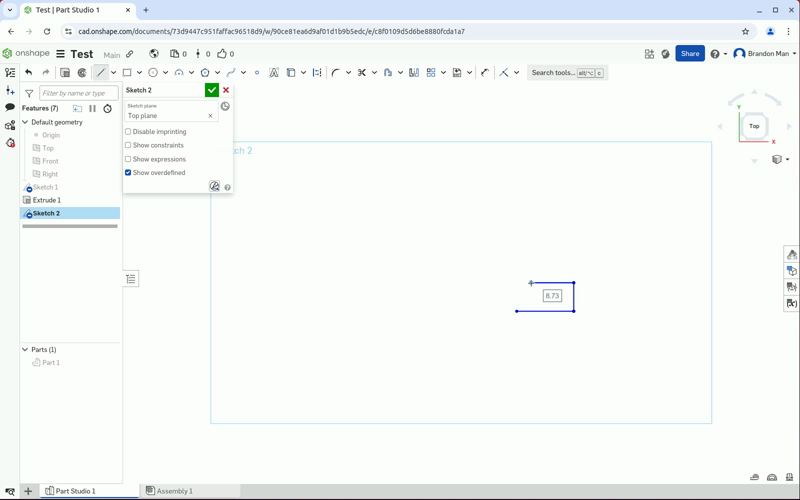
mouse_move(561, 282)
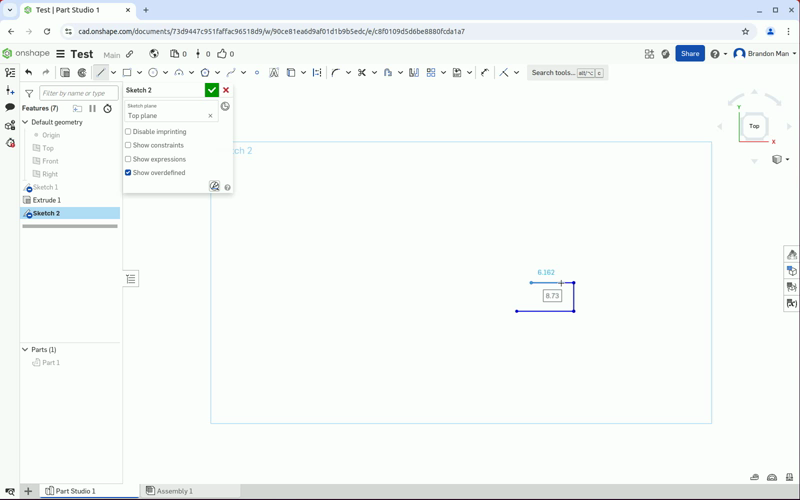
mouse_move(531, 227)
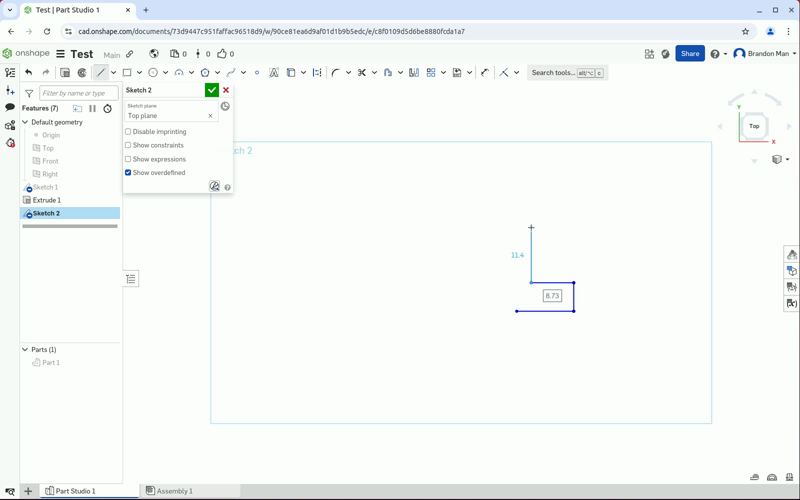
click(531, 227)
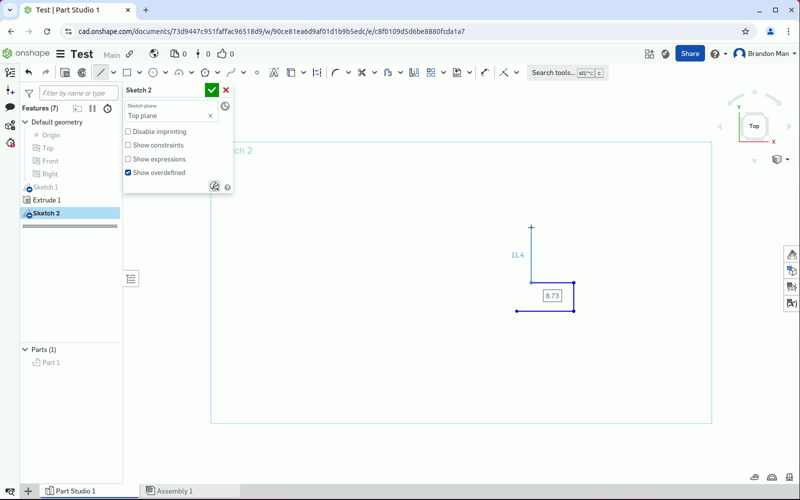
key_up(shift)
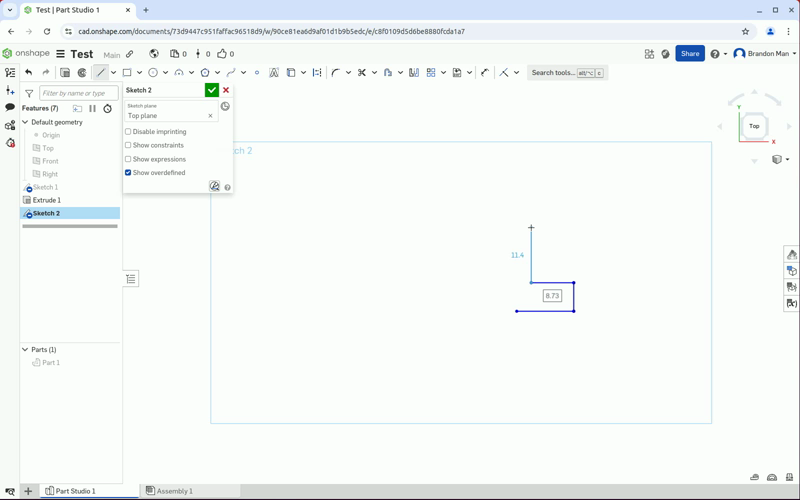
key_down(shift)
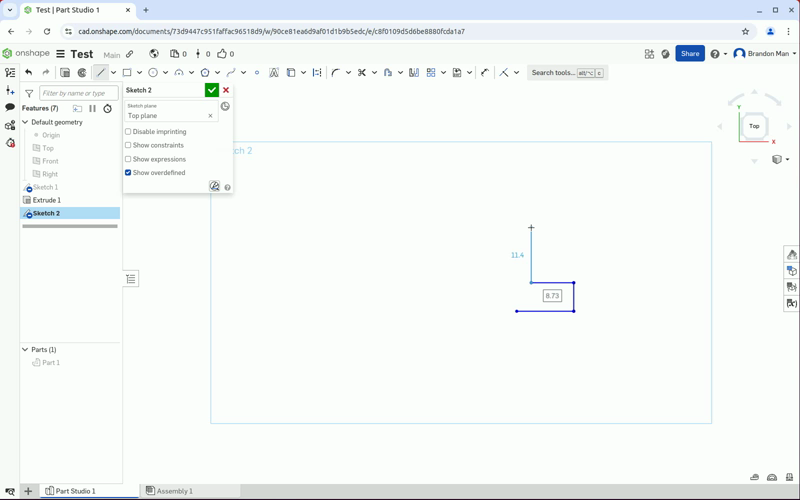
mouse_move(561, 227)
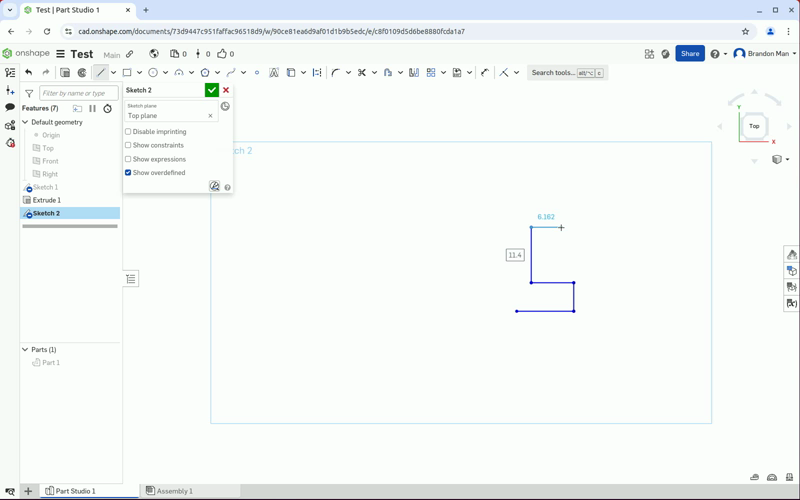
mouse_move(573, 227)
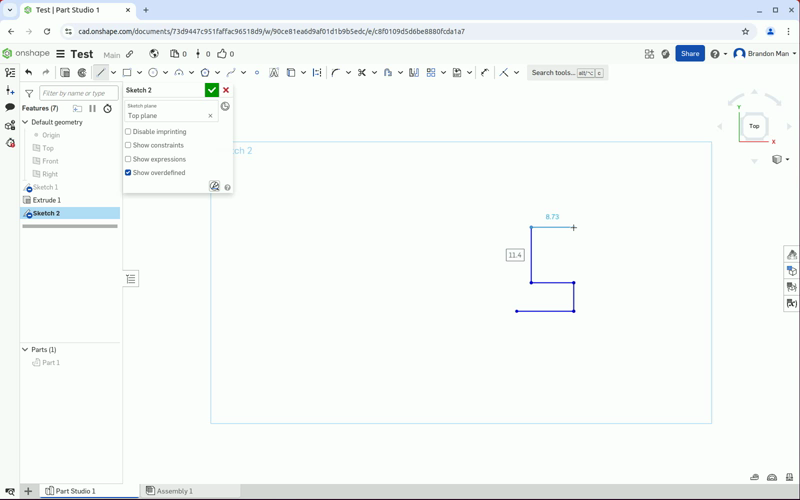
click(573, 227)
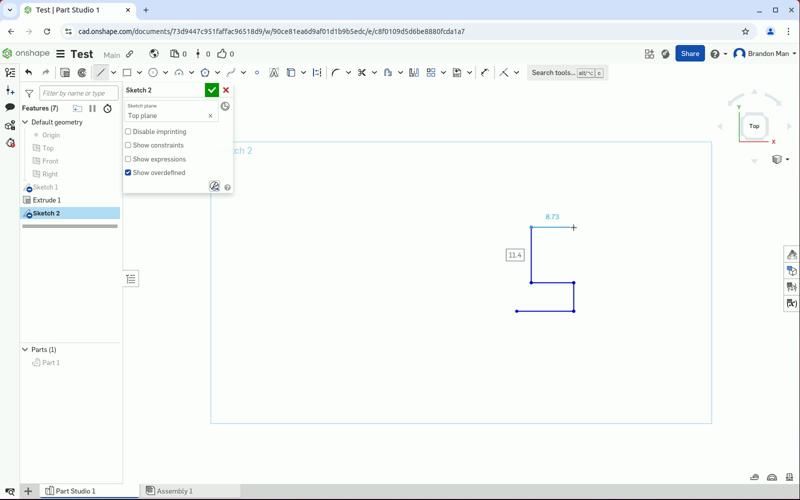
key_up(shift)
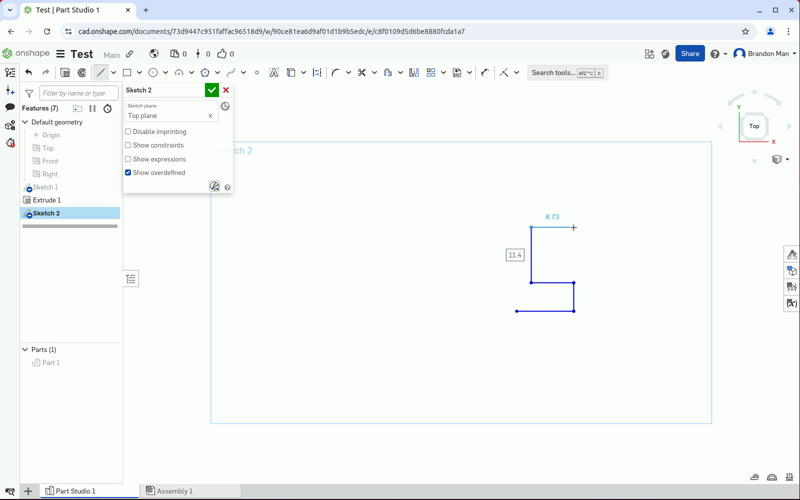
key_down(shift)
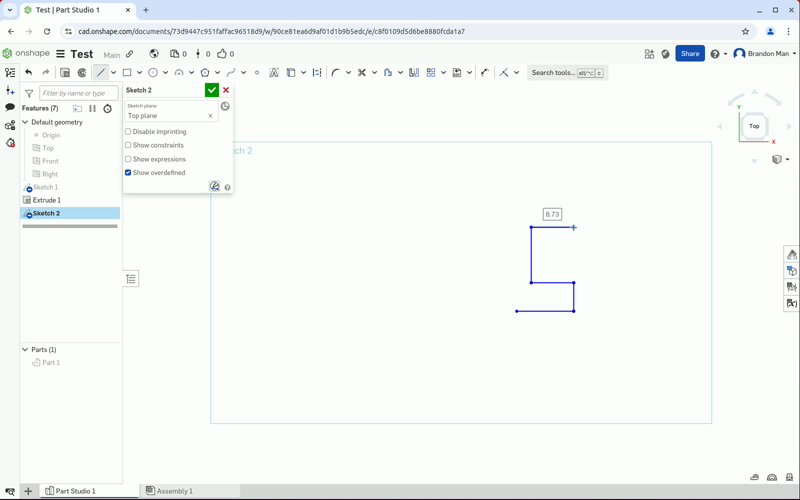
mouse_move(589, 227)
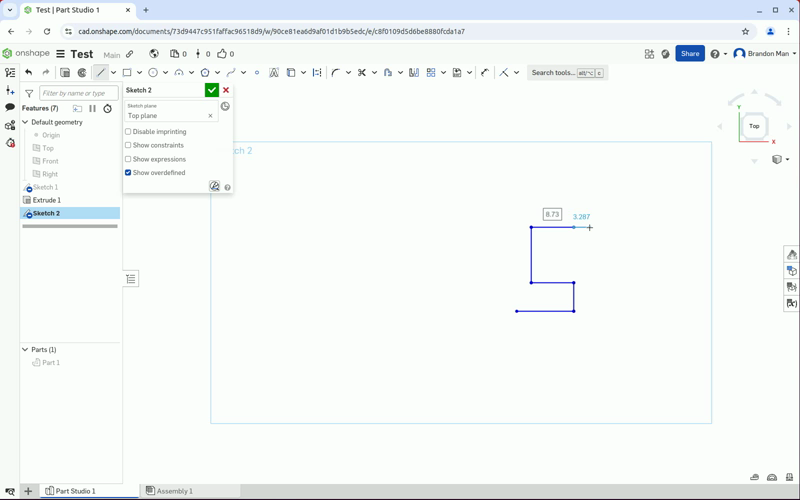
mouse_move(573, 198)
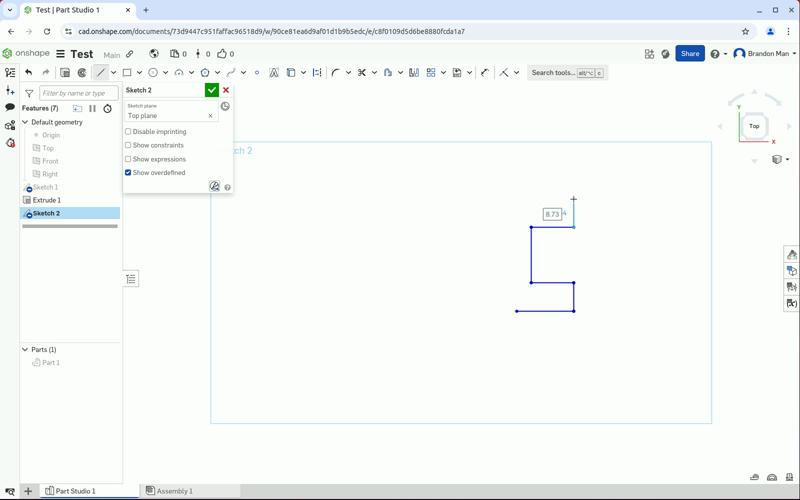
click(573, 198)
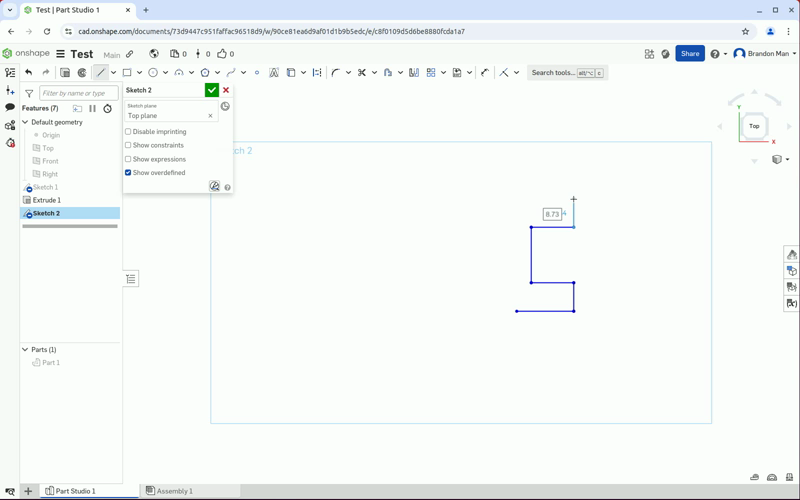
key_up(shift)
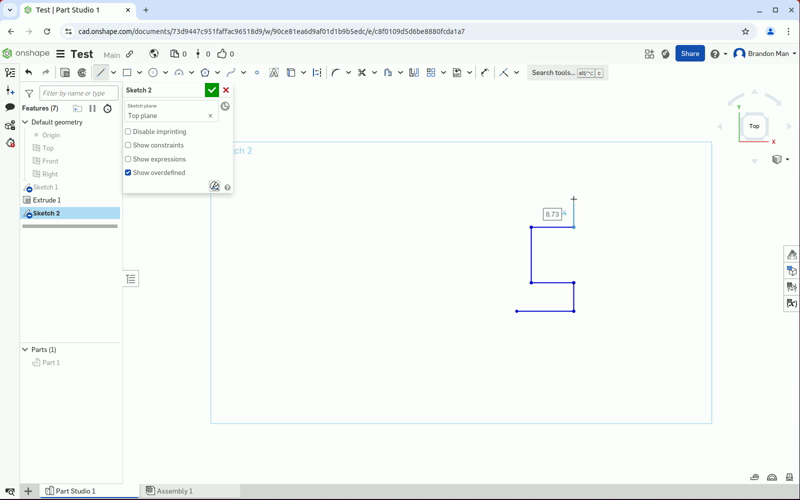
key_down(shift)
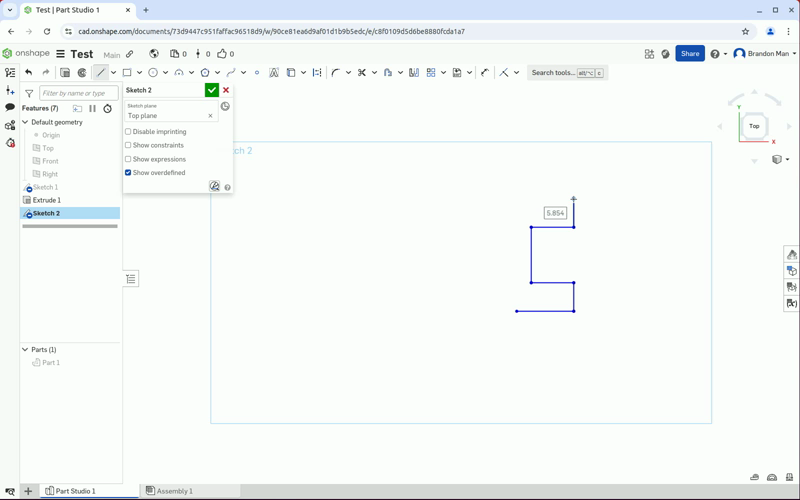
mouse_move(589, 198)
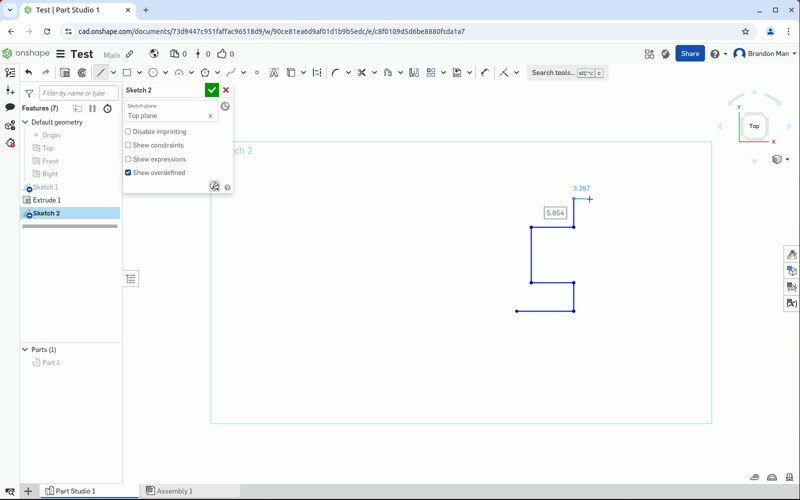
mouse_move(516, 198)
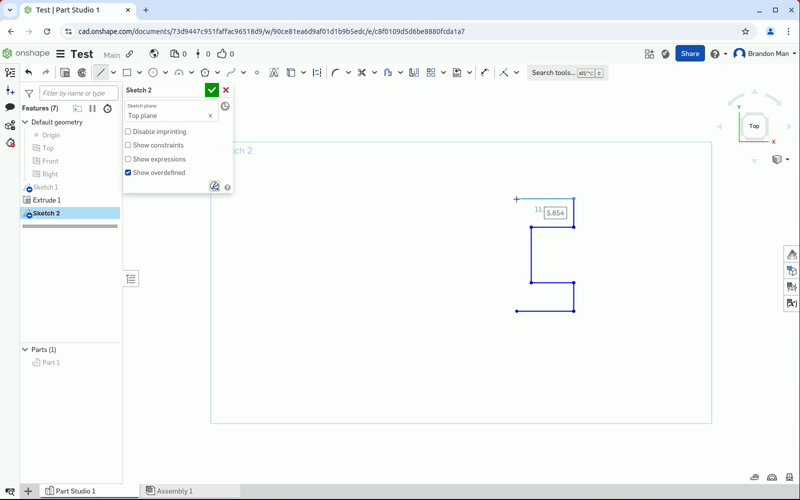
click(516, 198)
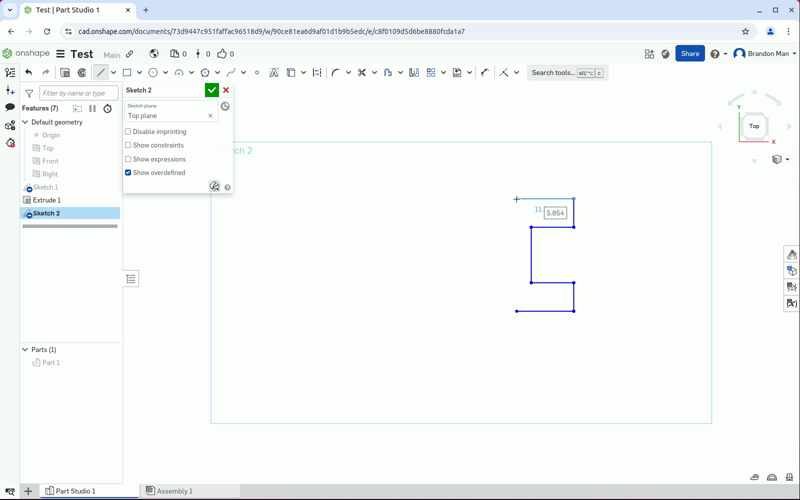
key_up(shift)
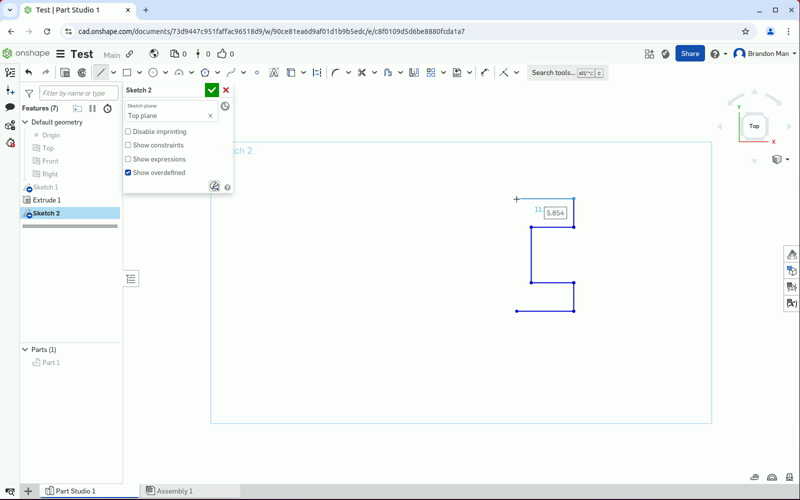
key_down(shift)
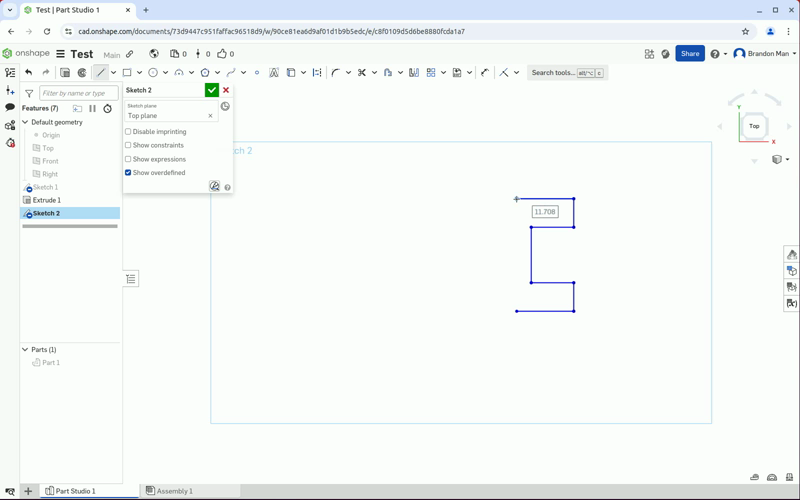
mouse_move(516, 311)
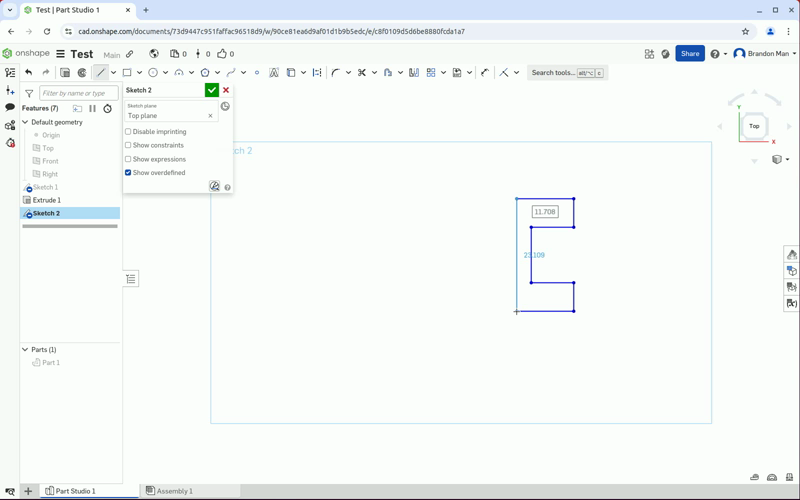
key_up(shift)
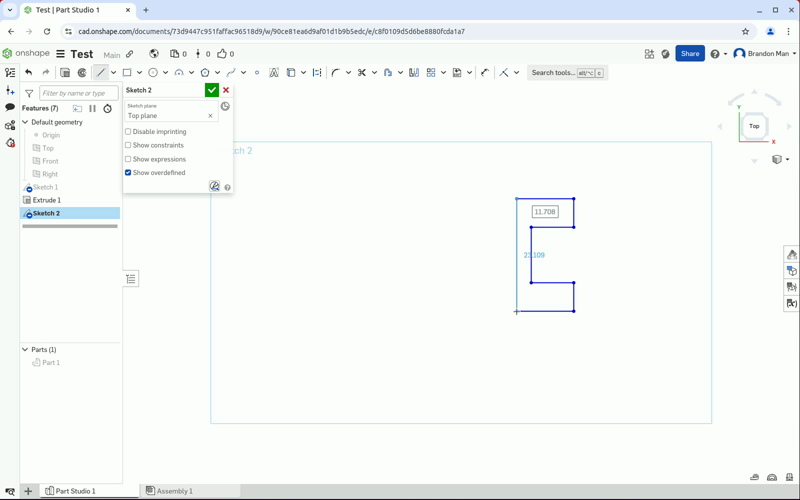
click(516, 311)
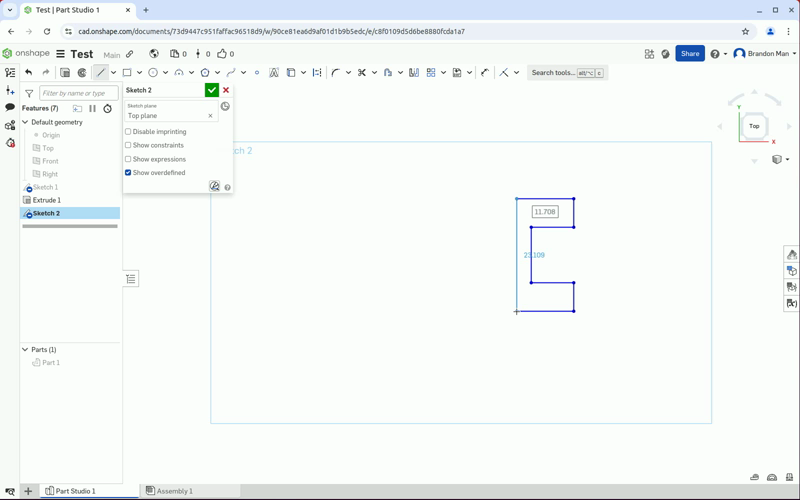
key(esc)
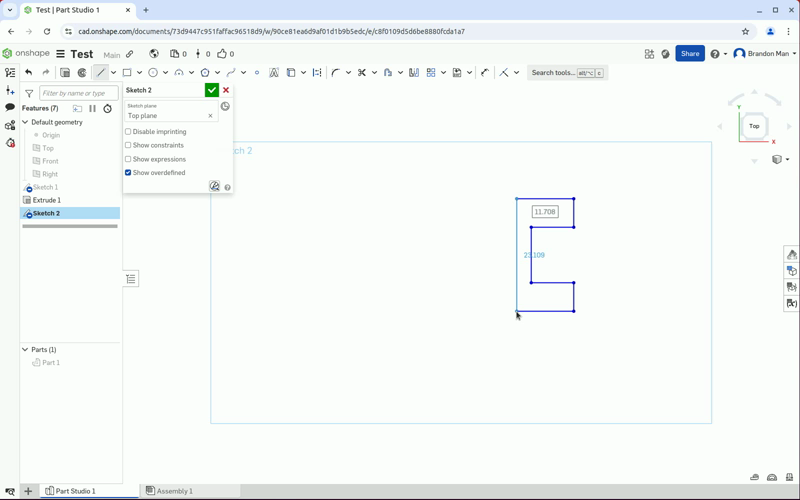
mouse_move(527, 240)
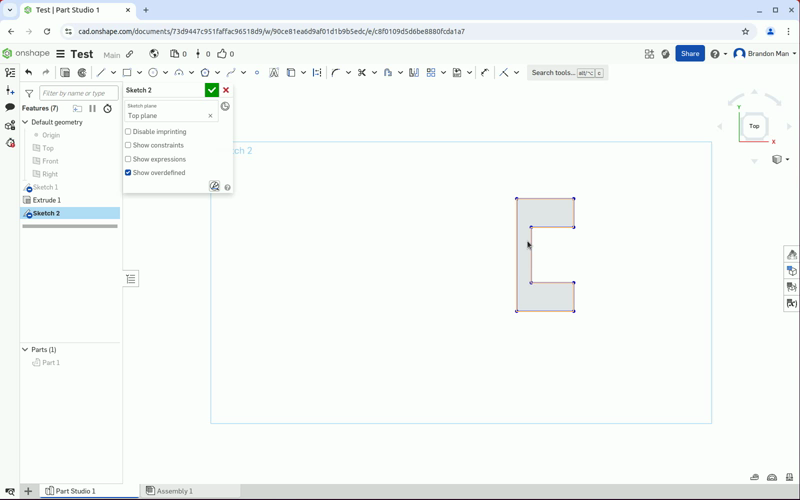
click(527, 240)
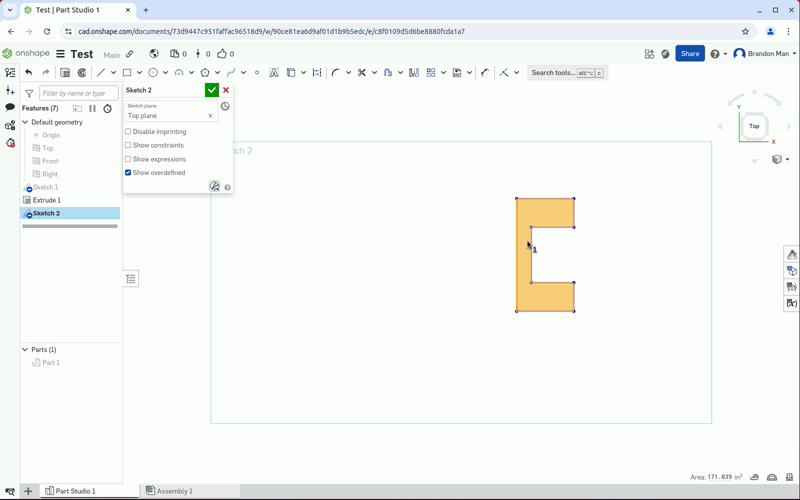
mouse_move(73, 352)
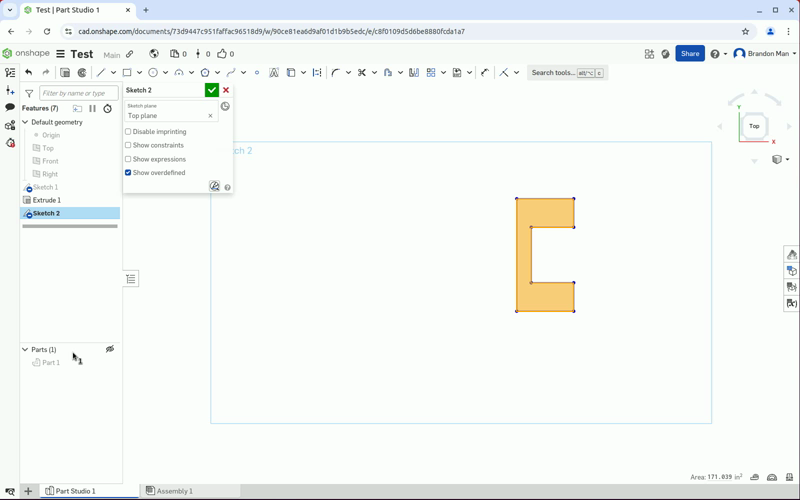
key(shift+y)
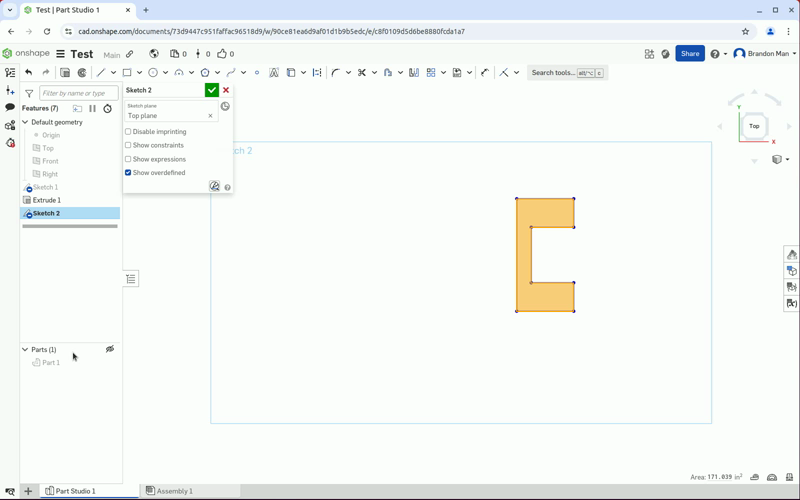
key(shift+e)
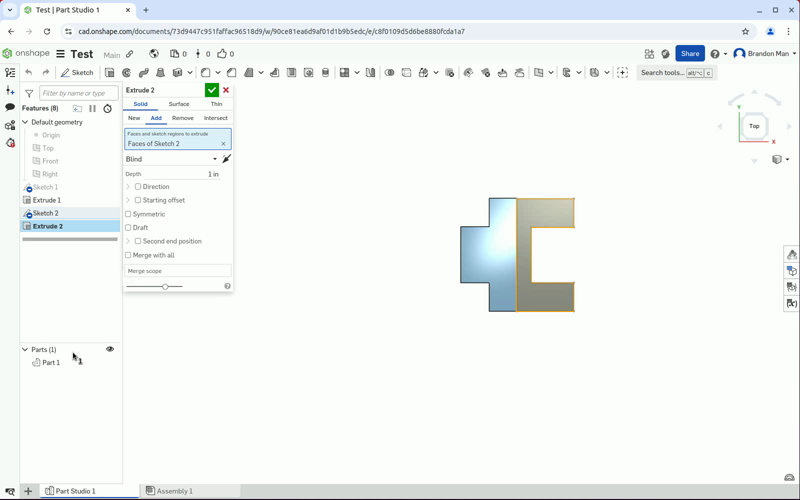
mouse_move(143, 106)
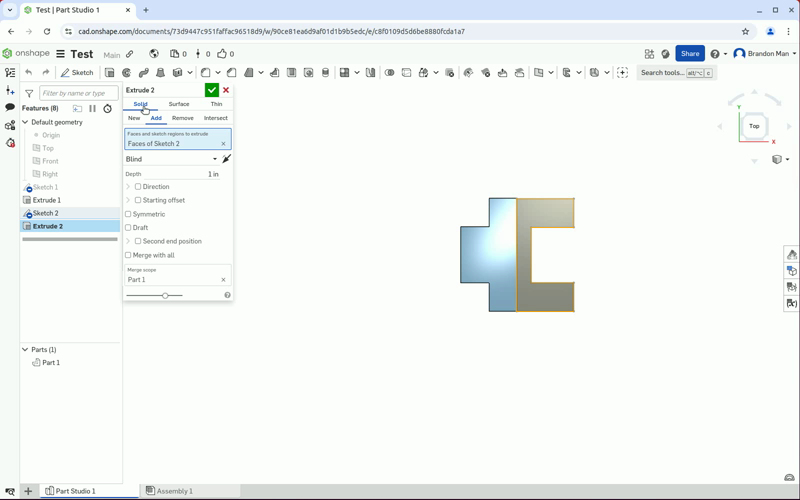
click(143, 106)
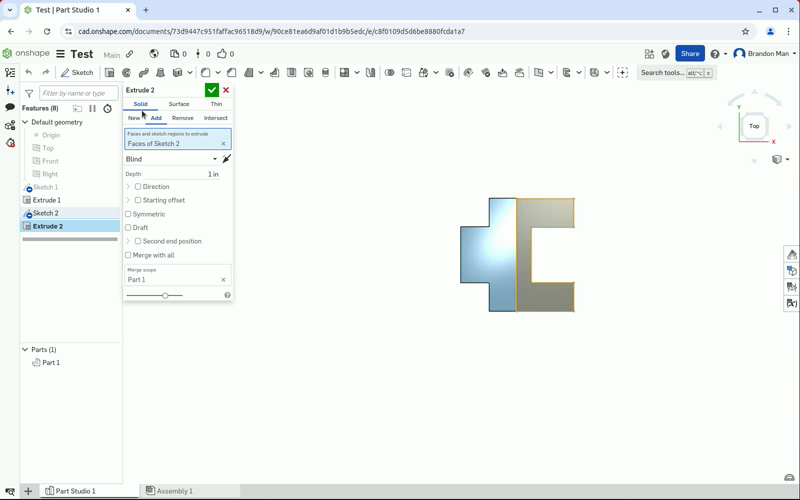
mouse_move(137, 120)
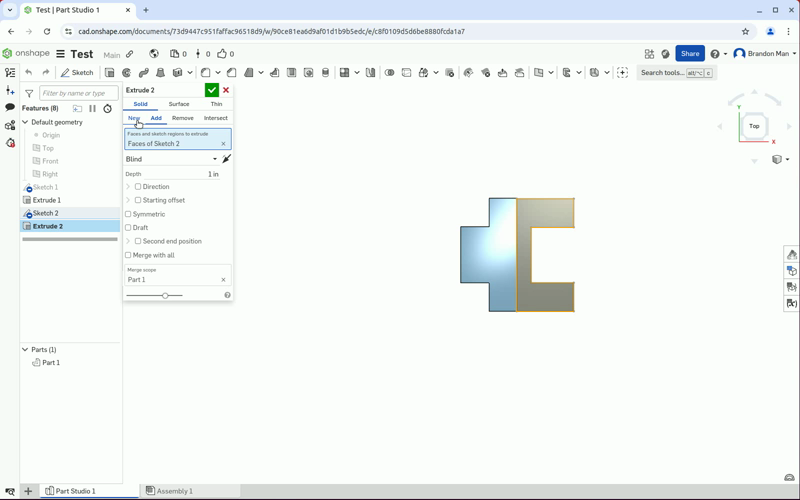
click(137, 120)
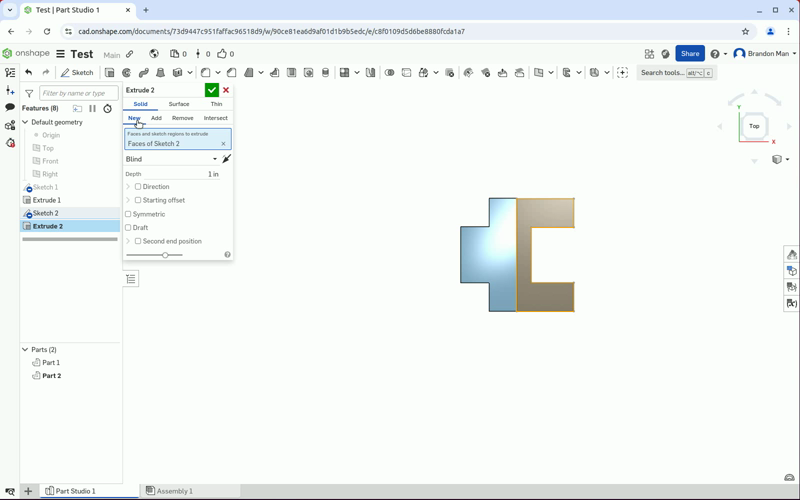
key(tab, 4)
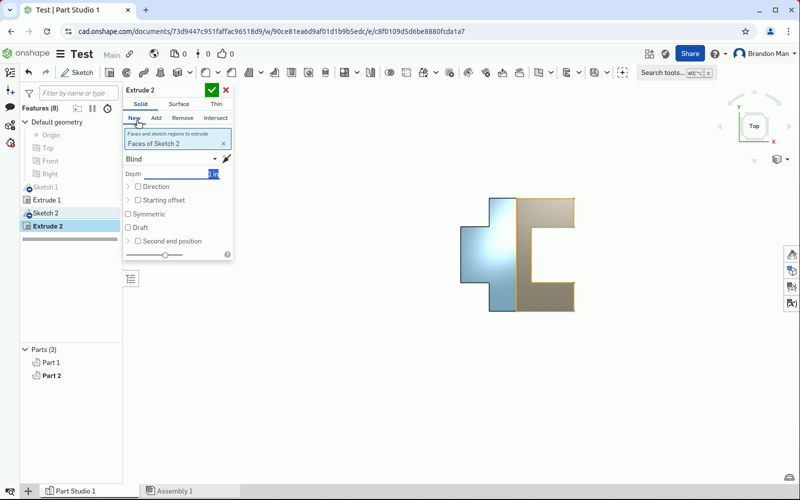
text(23.108)
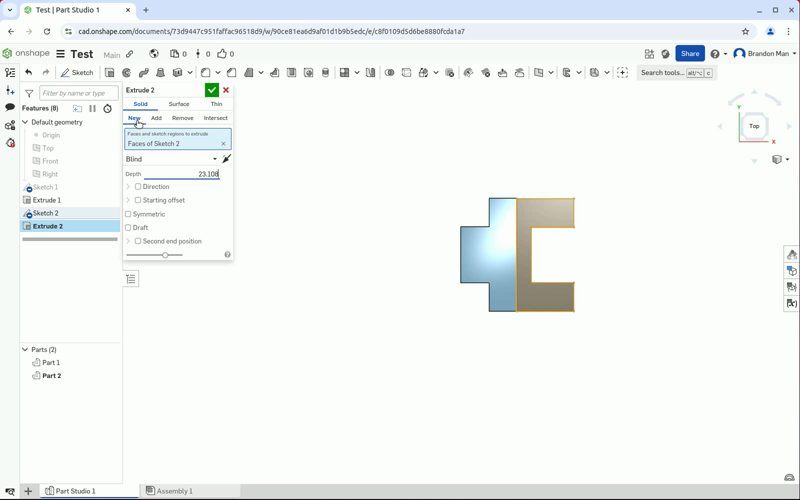
key(enter)
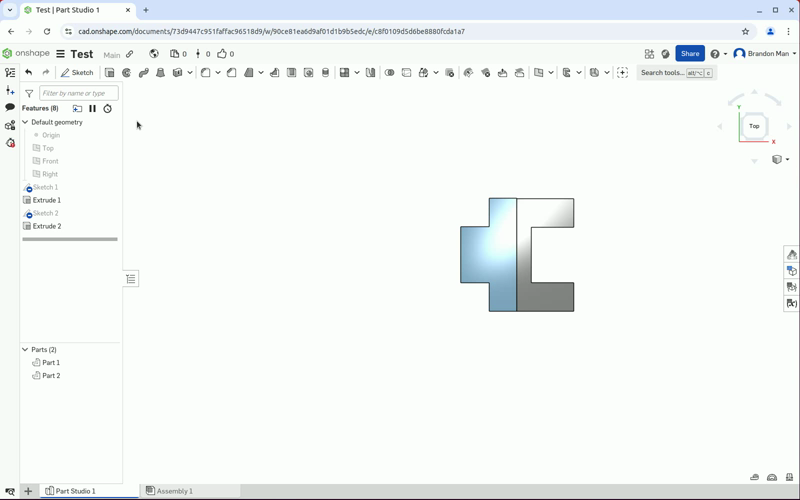
key(shift+h)
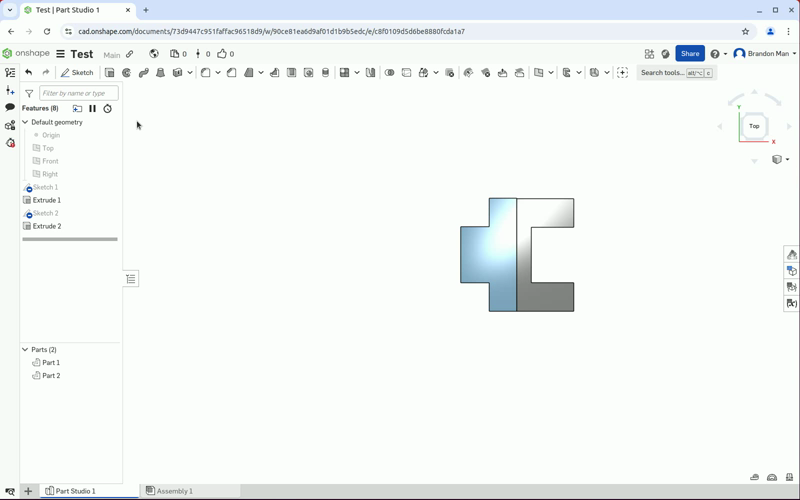
key(shift+h)
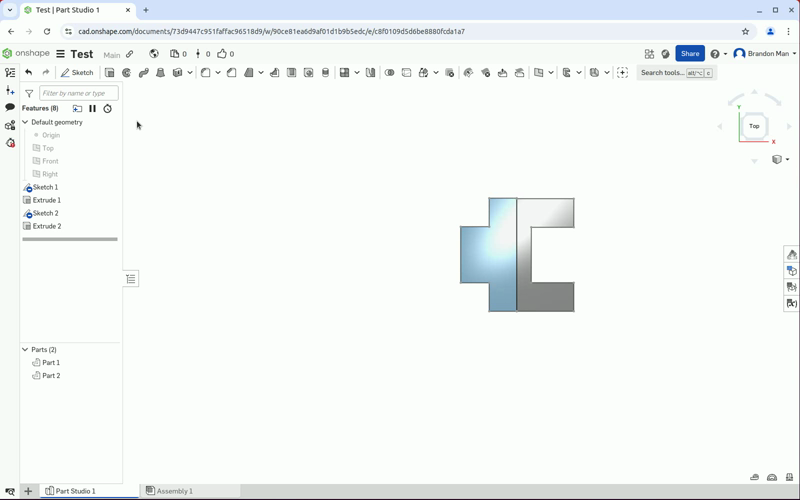
key(shift+7)
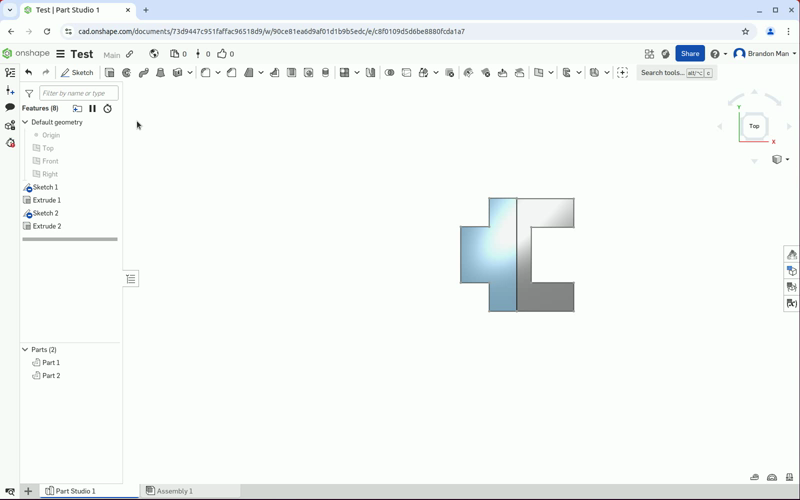
key(up, 3)
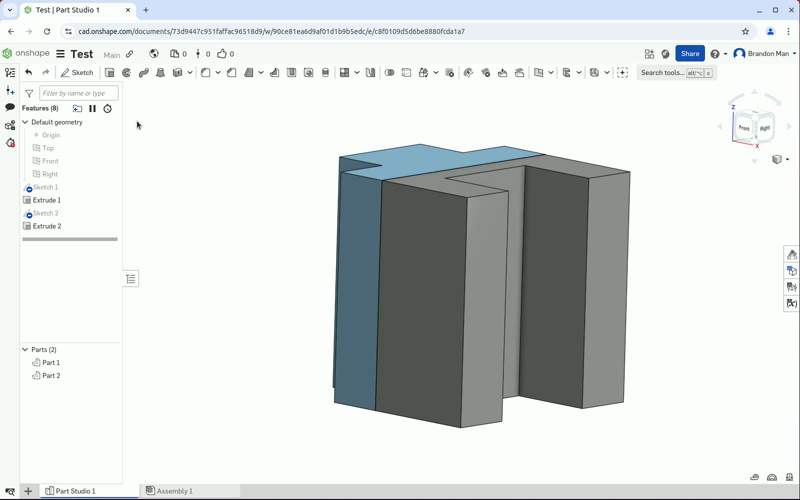
key(left, 3)
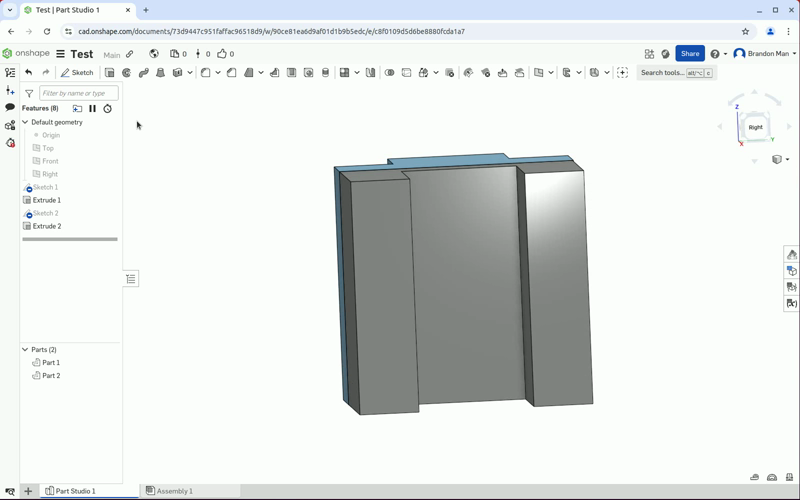
key(right, 3)
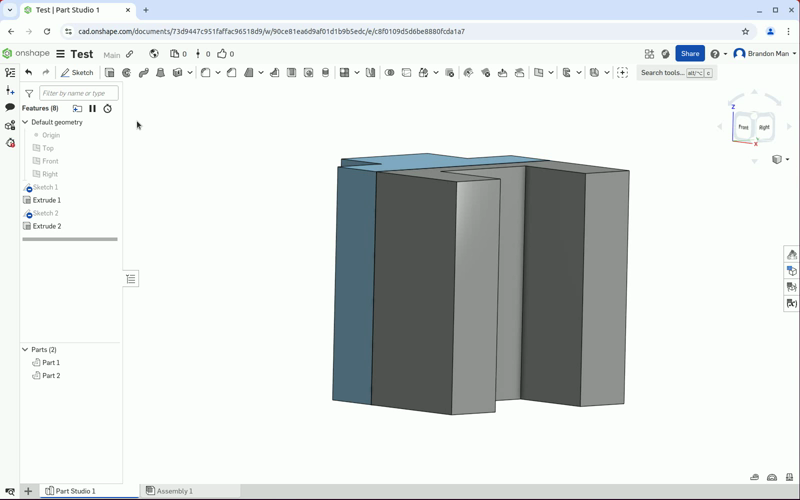
key(down, 3)
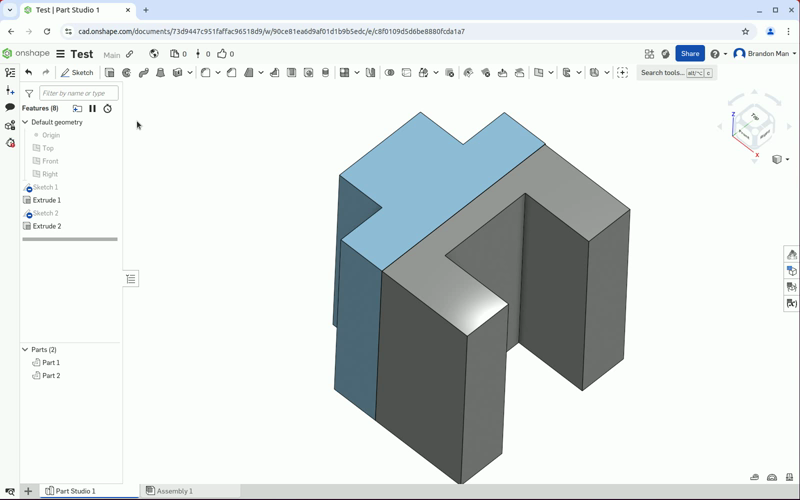
mouse_move(73, 189)
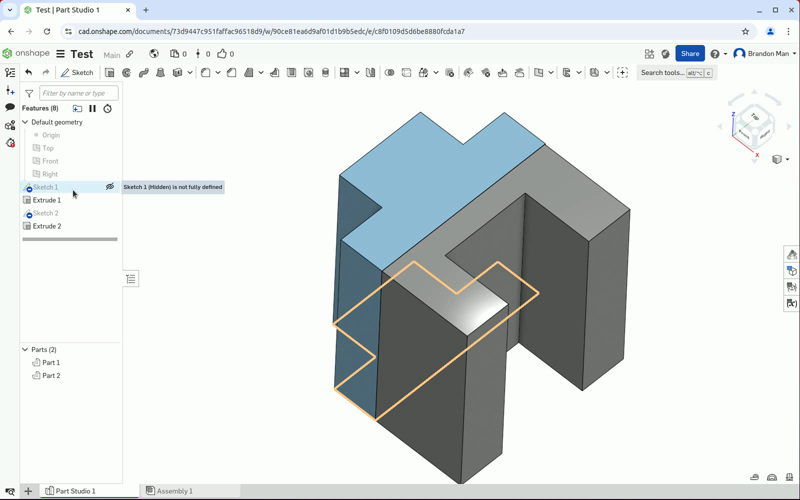
click(73, 189)